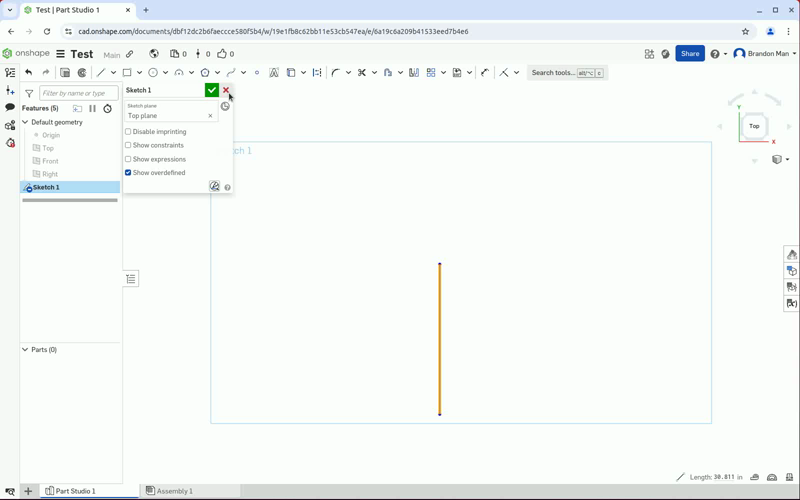
key(shift+h)
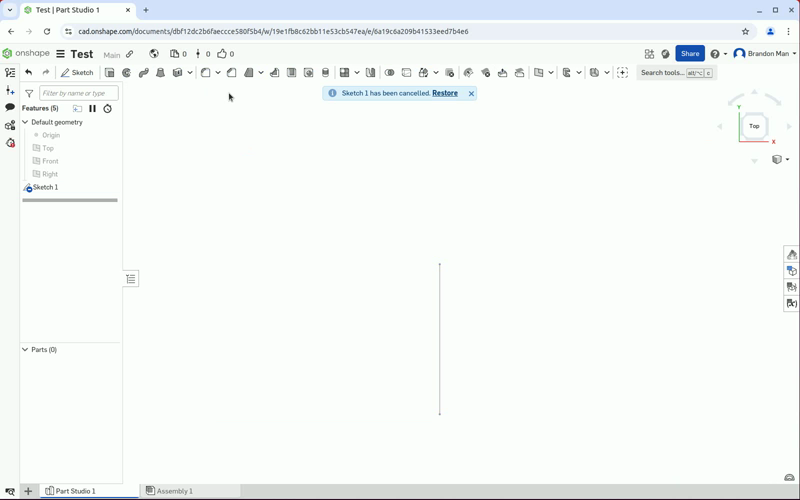
key(shift+s)
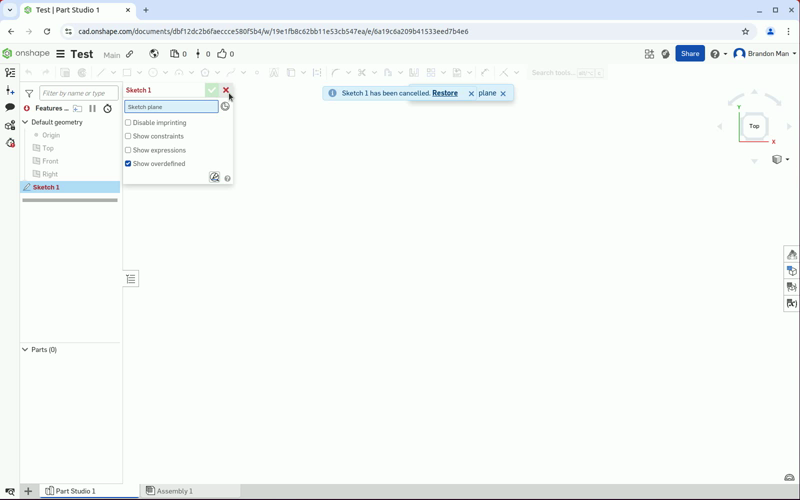
mouse_move(73, 150)
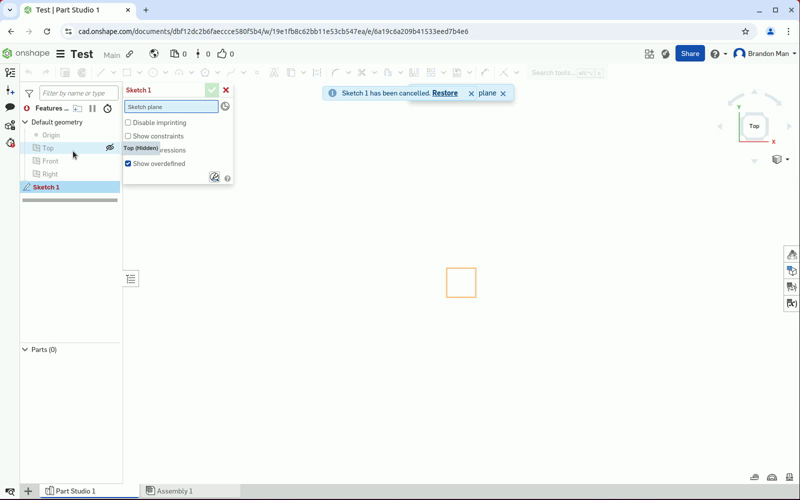
click(73, 150)
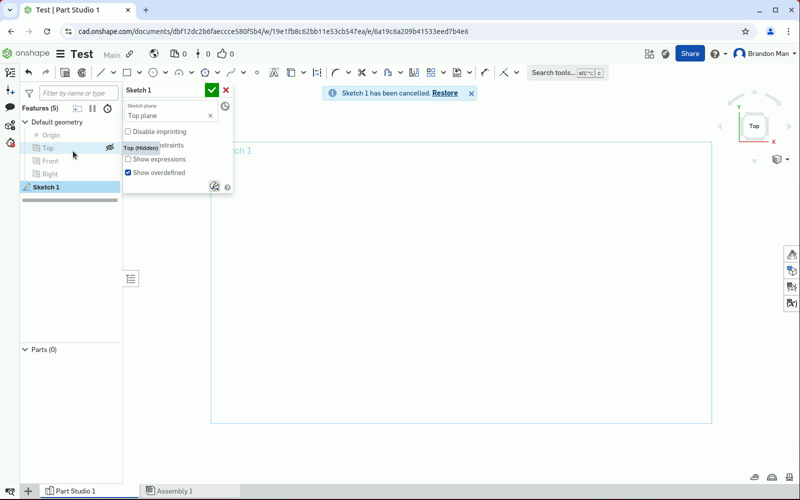
mouse_move(73, 352)
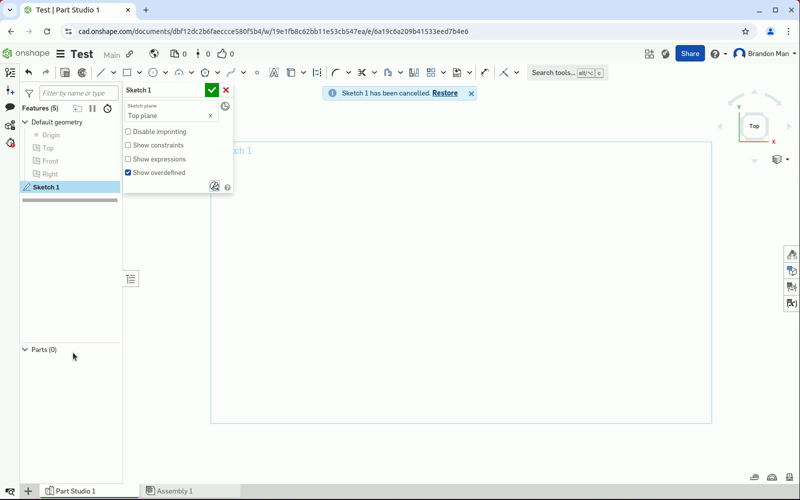
key(y)
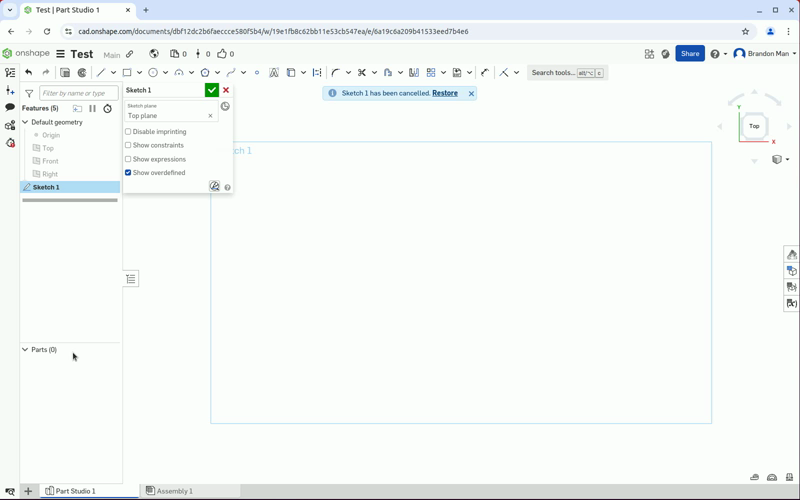
key(l)
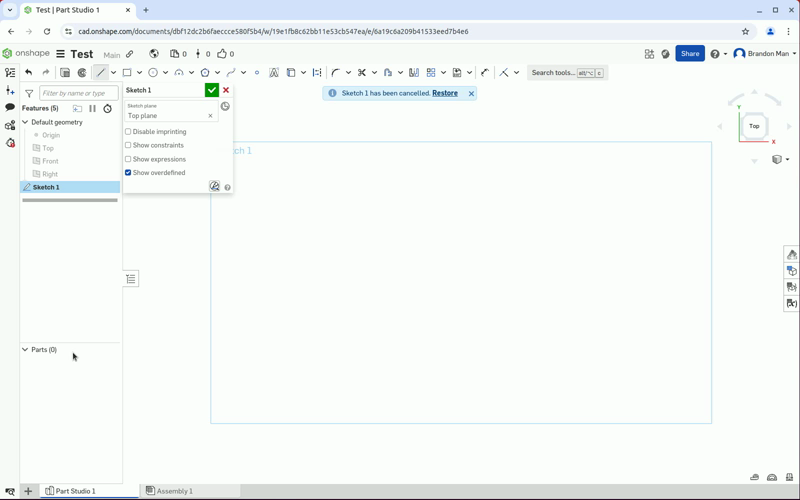
key_down(shift)
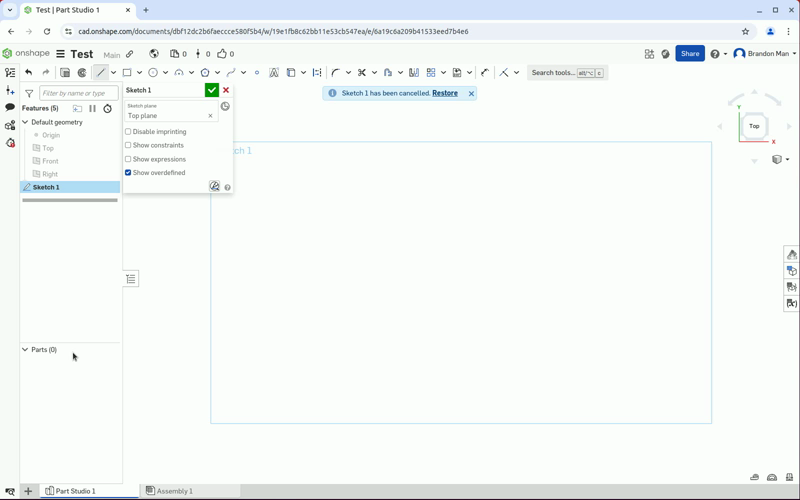
mouse_move(417, 336)
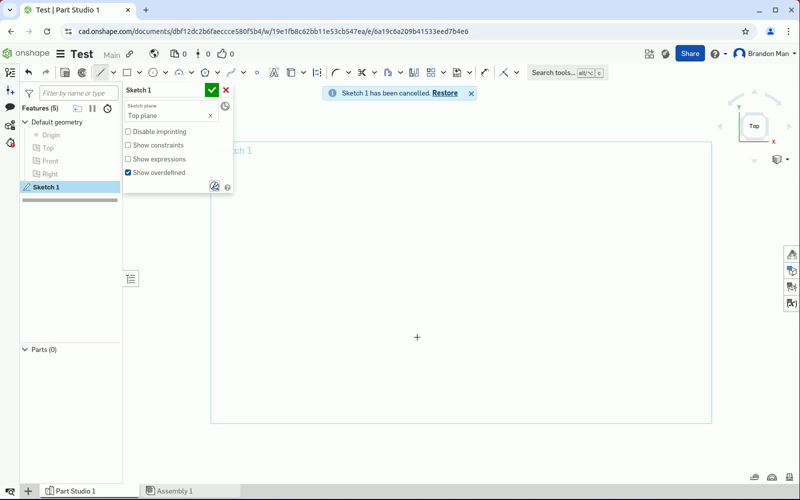
click(417, 336)
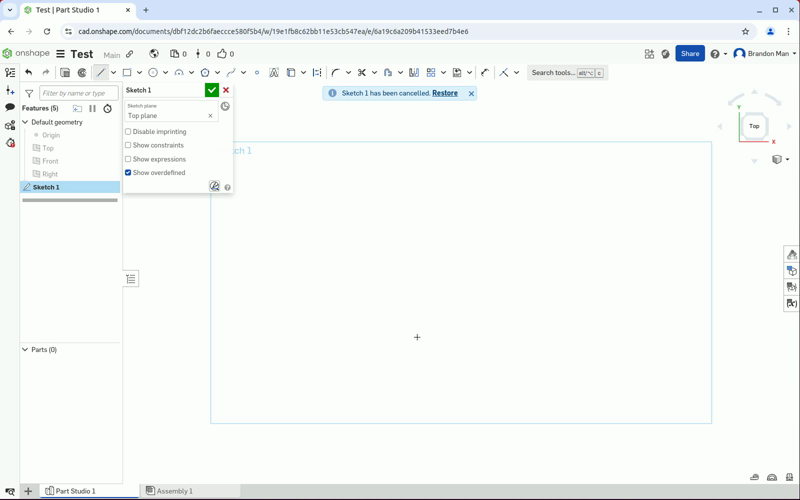
key_up(shift)
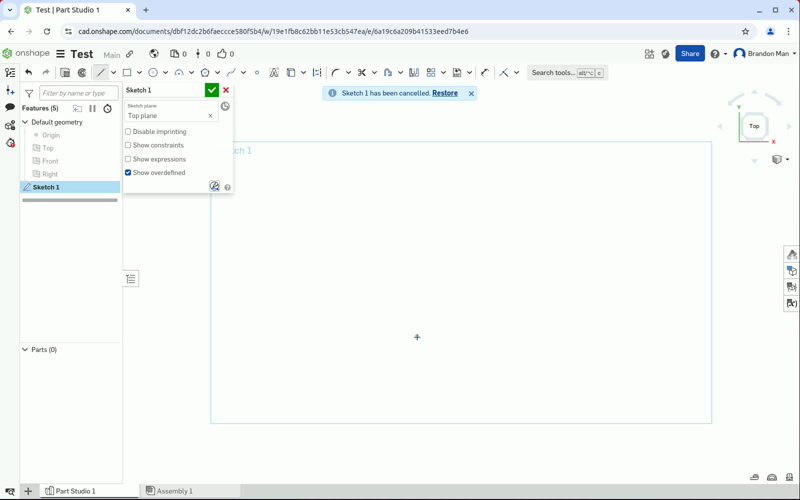
key_down(shift)
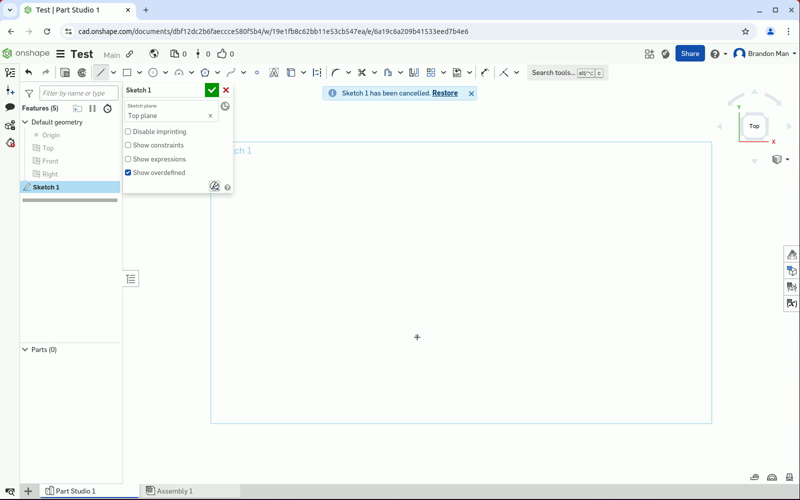
mouse_move(521, 310)
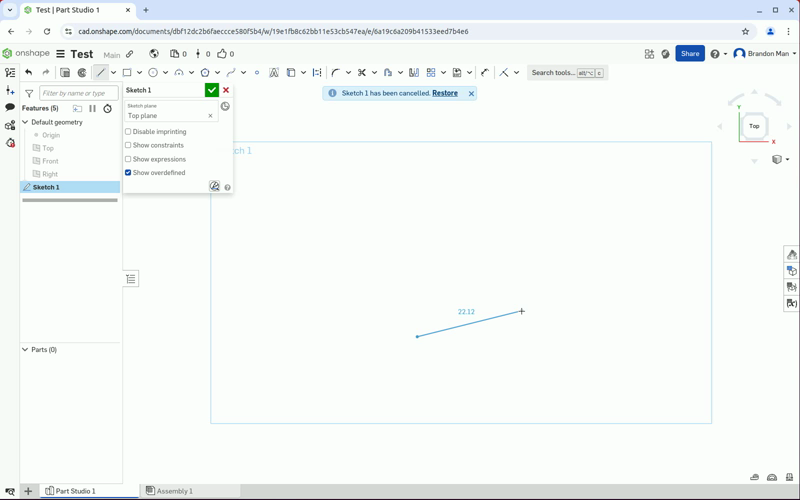
click(521, 310)
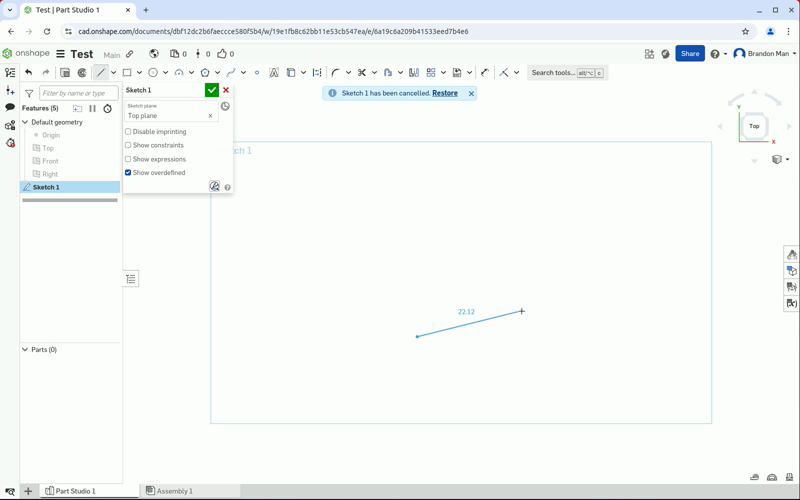
key_up(shift)
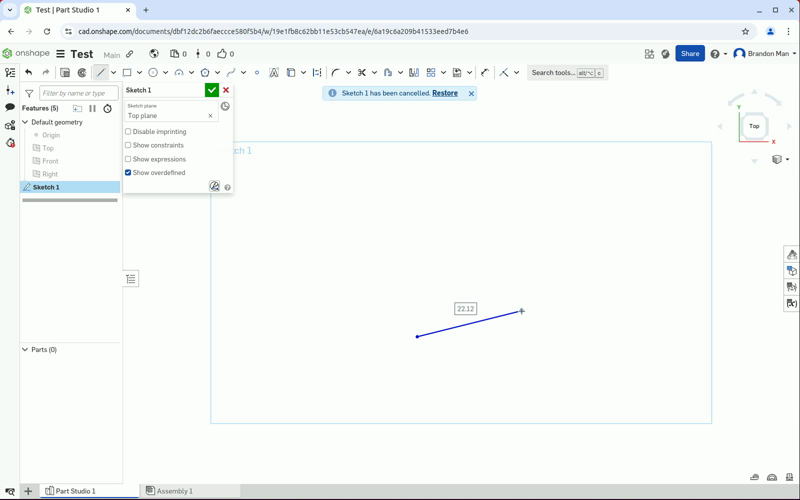
key(esc)
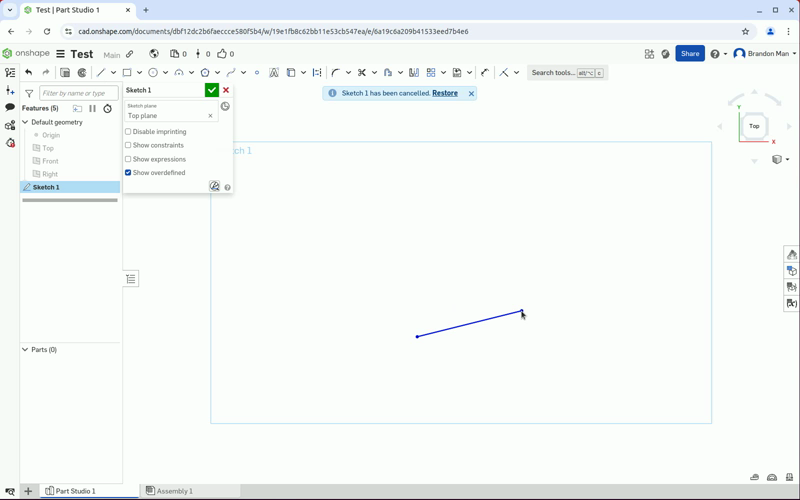
key(a)
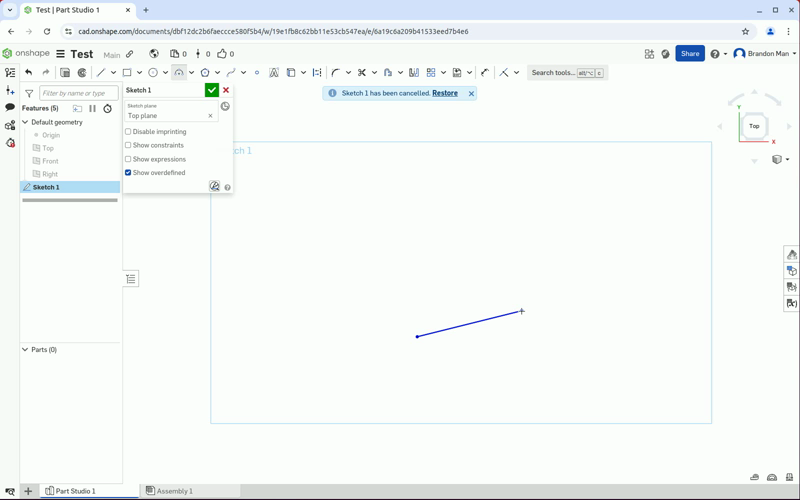
mouse_move(521, 310)
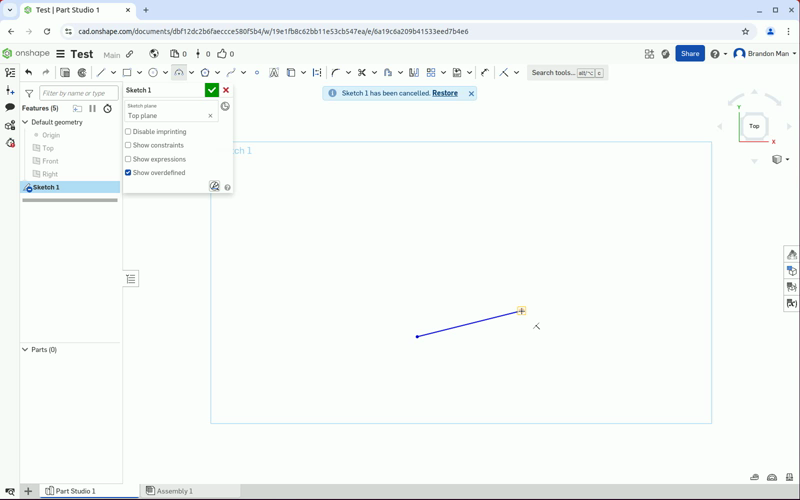
click(521, 310)
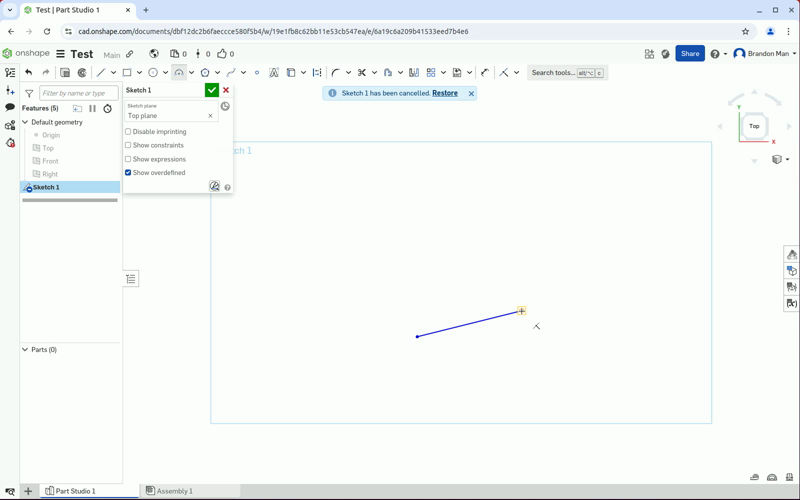
key_down(shift)
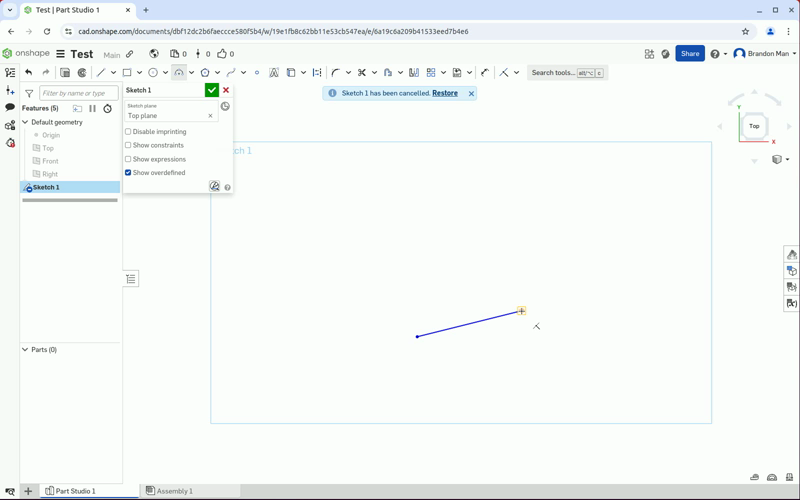
mouse_move(521, 256)
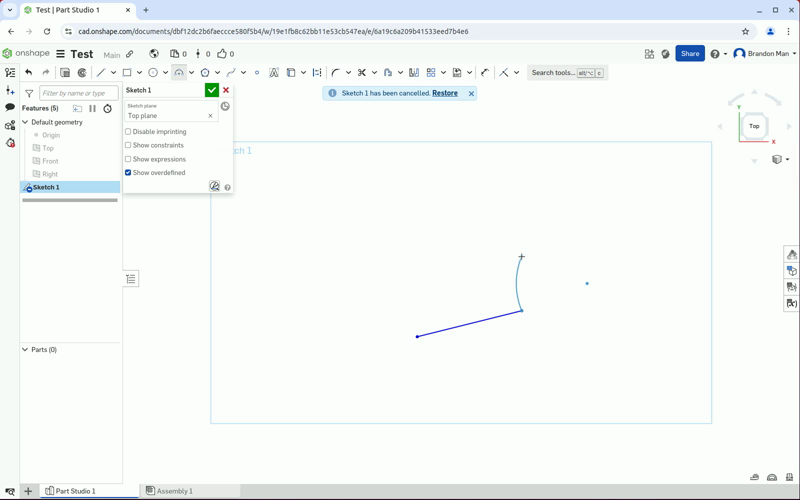
click(521, 256)
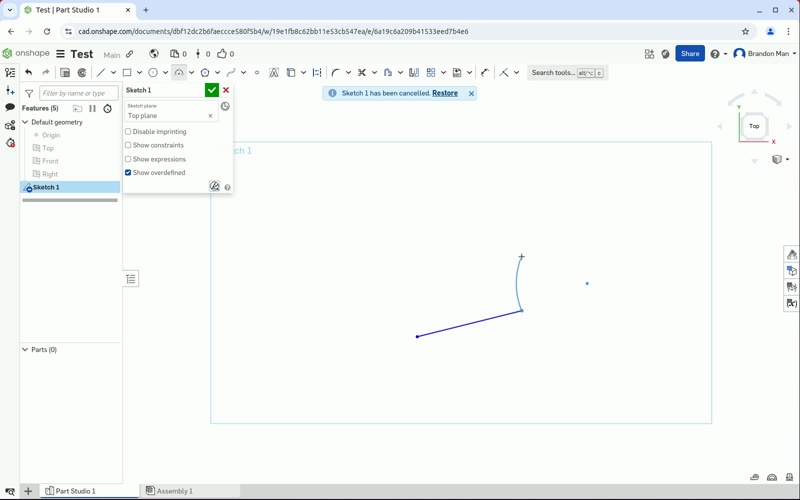
mouse_move(542, 283)
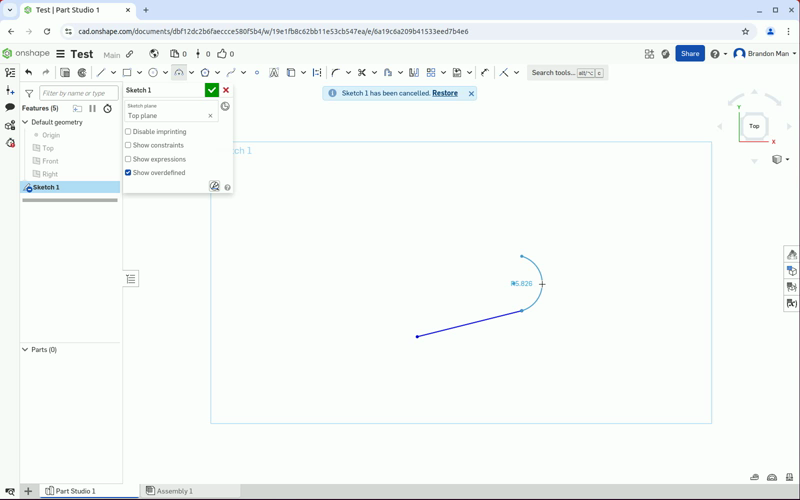
click(542, 283)
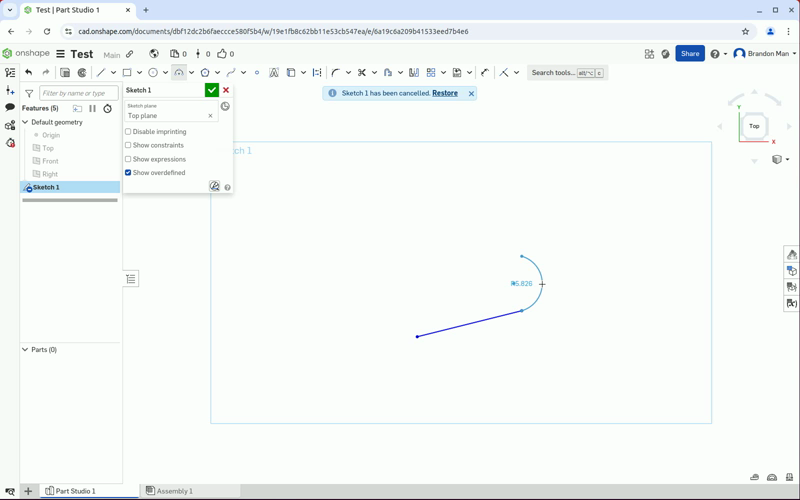
key_up(shift)
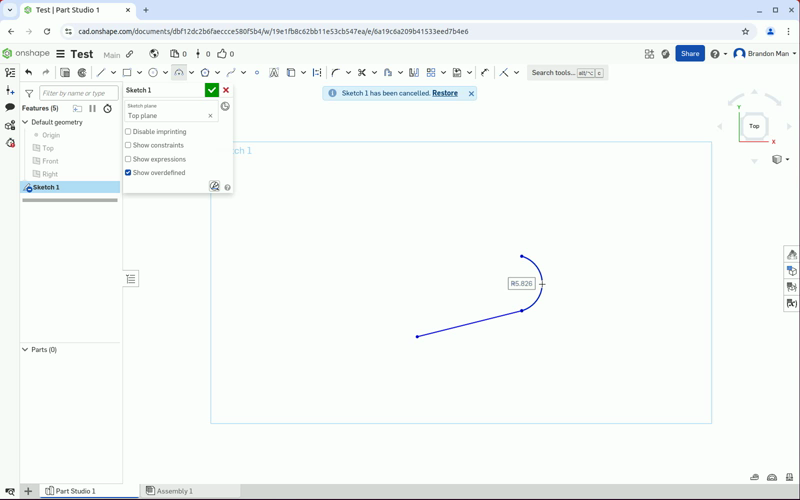
key(esc)
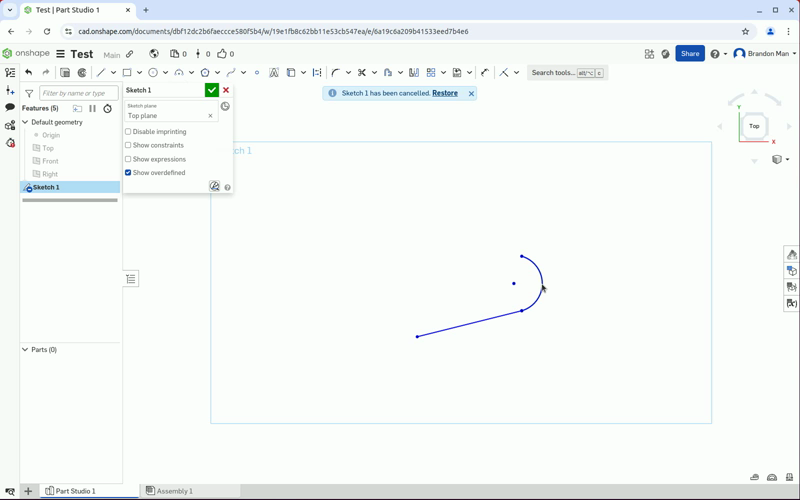
key(l)
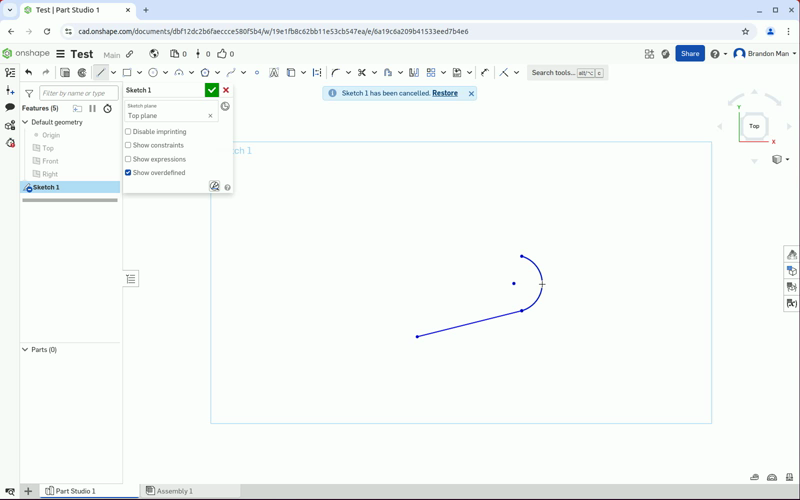
mouse_move(521, 256)
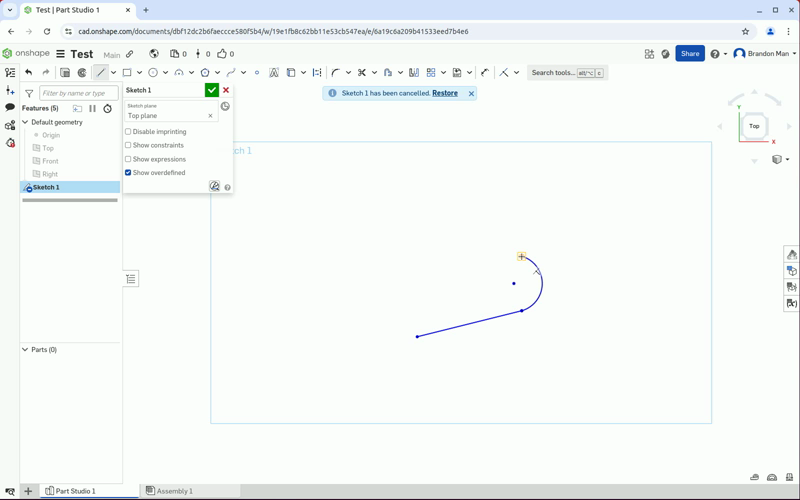
click(521, 256)
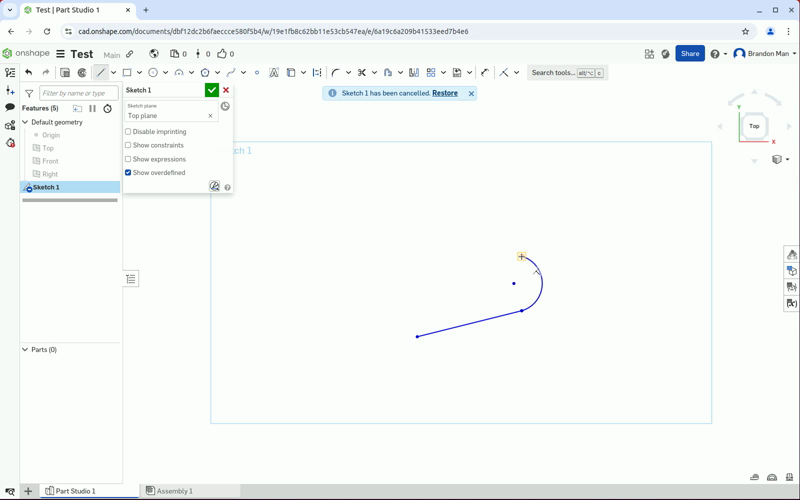
key_down(shift)
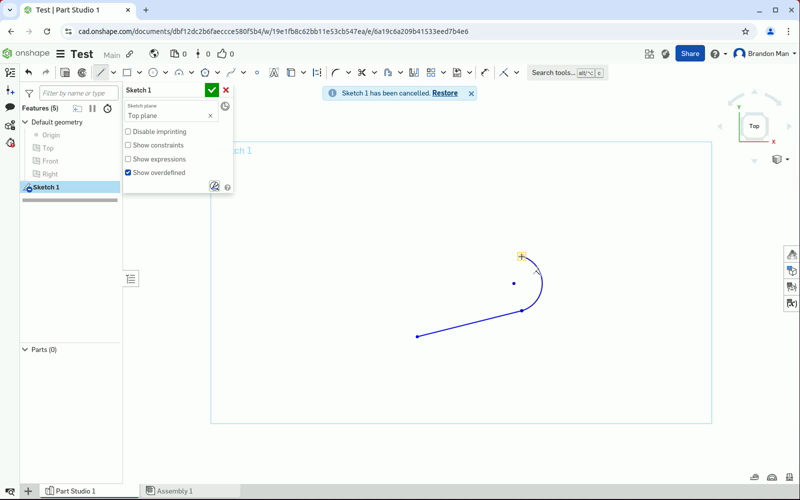
mouse_move(417, 228)
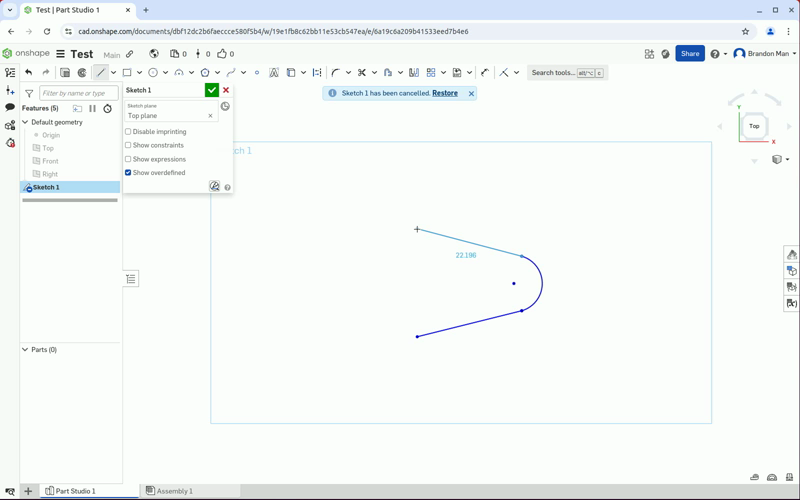
click(417, 228)
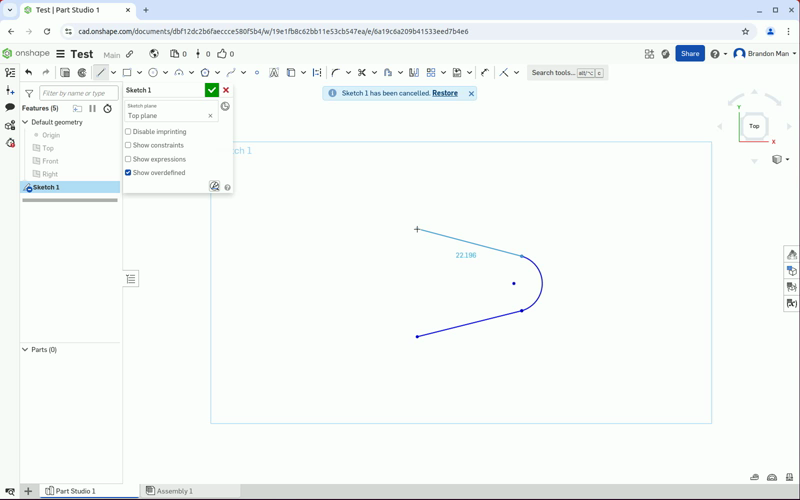
key_up(shift)
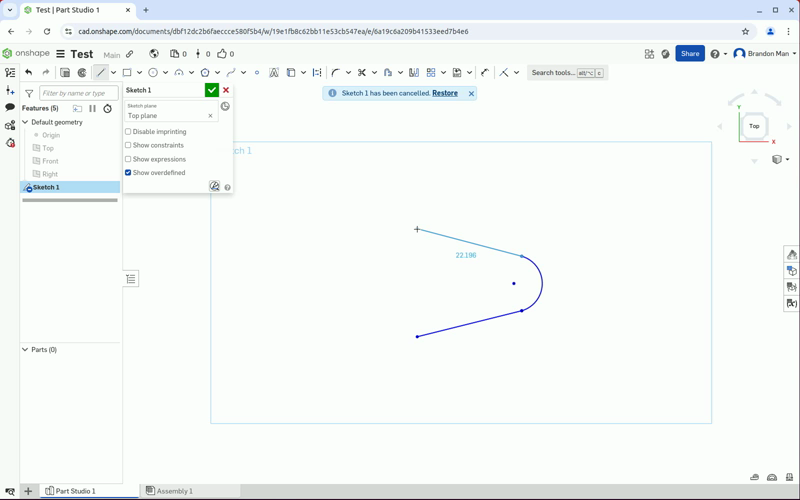
key(esc)
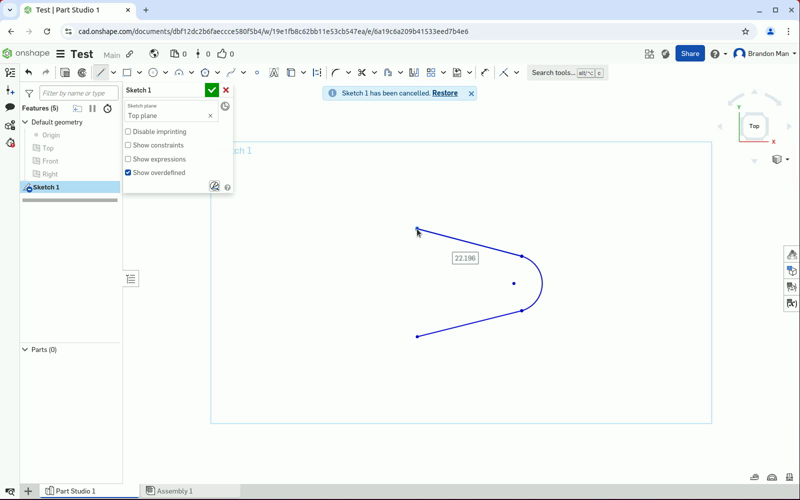
key(a)
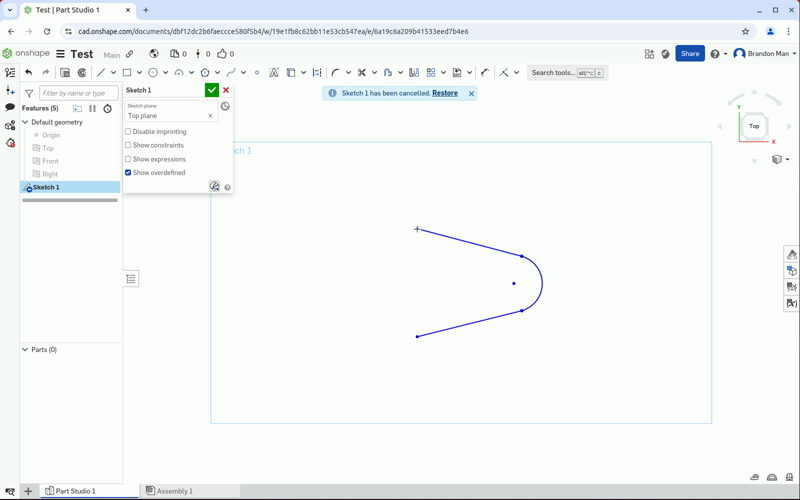
mouse_move(417, 228)
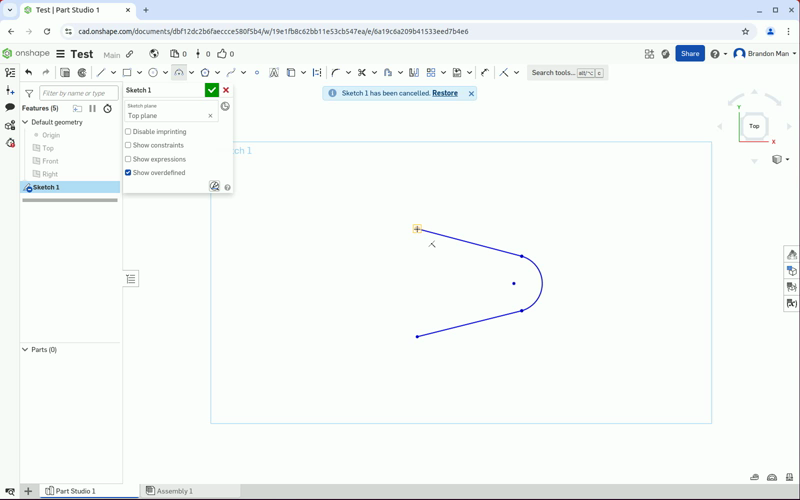
click(417, 228)
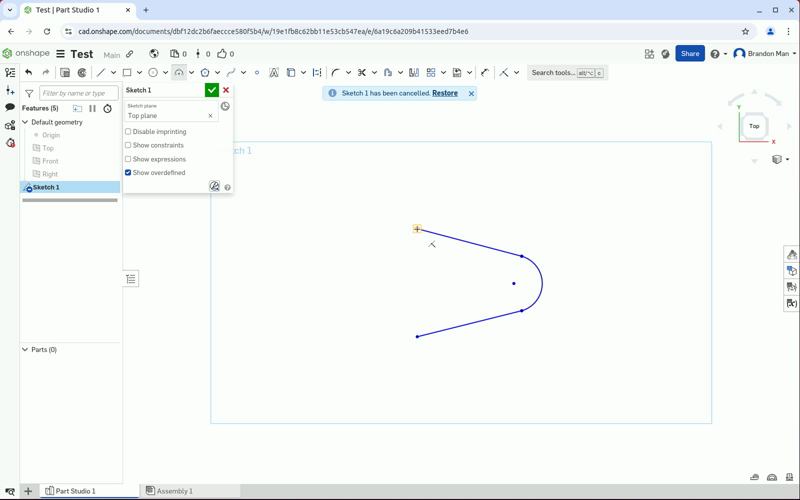
mouse_move(417, 336)
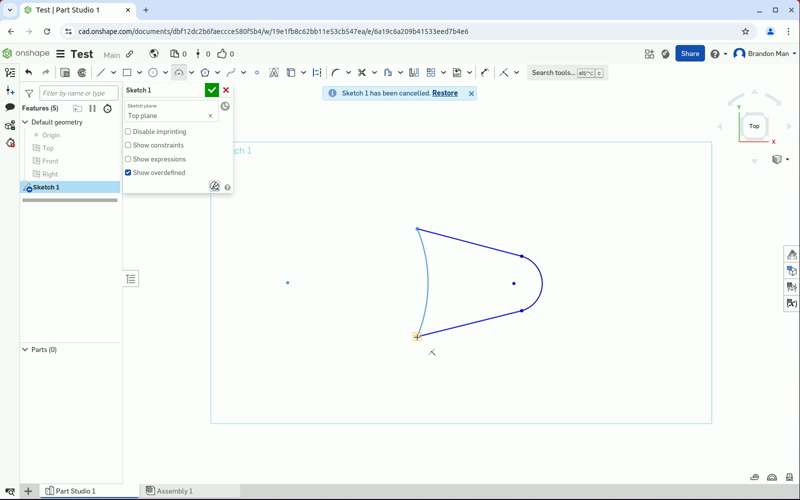
click(417, 336)
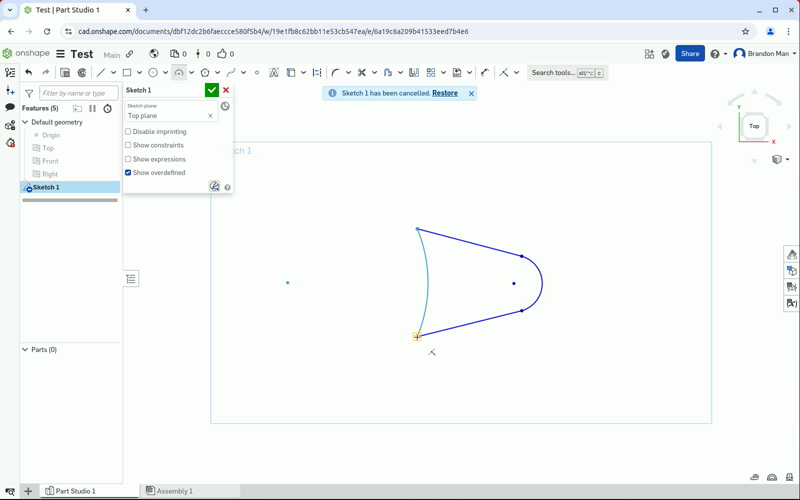
key_down(shift)
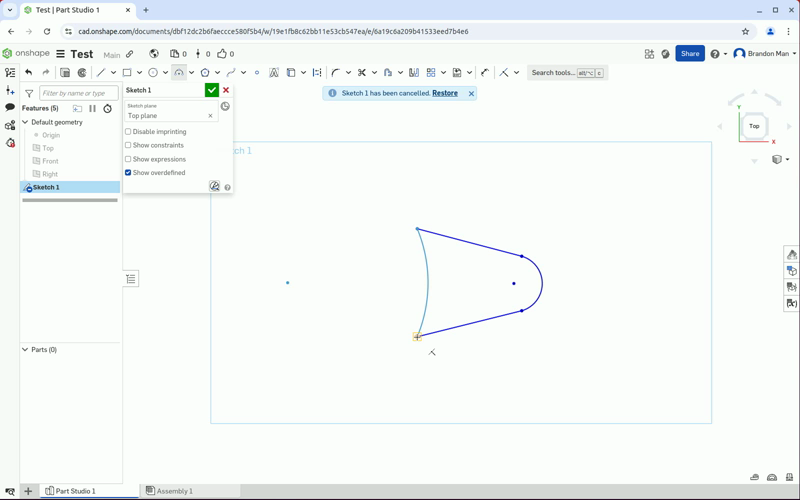
mouse_move(458, 282)
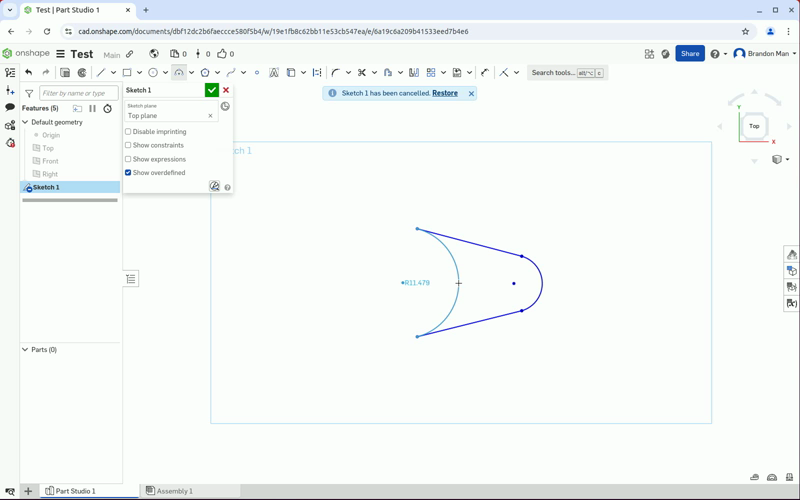
click(458, 282)
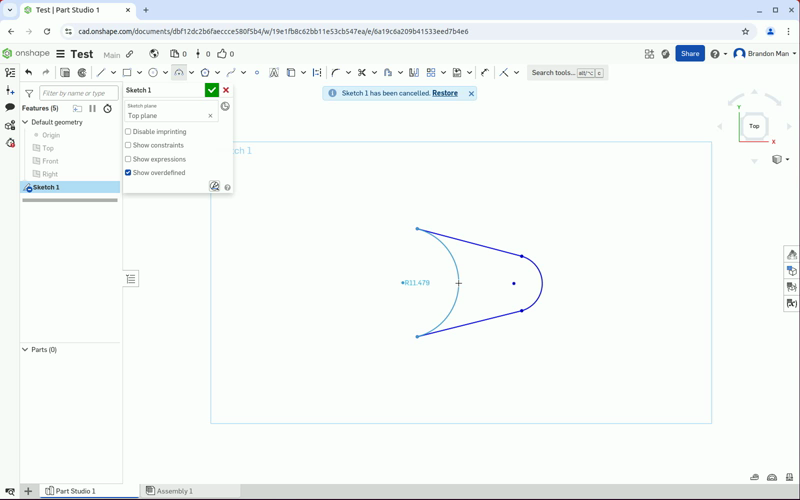
key_up(shift)
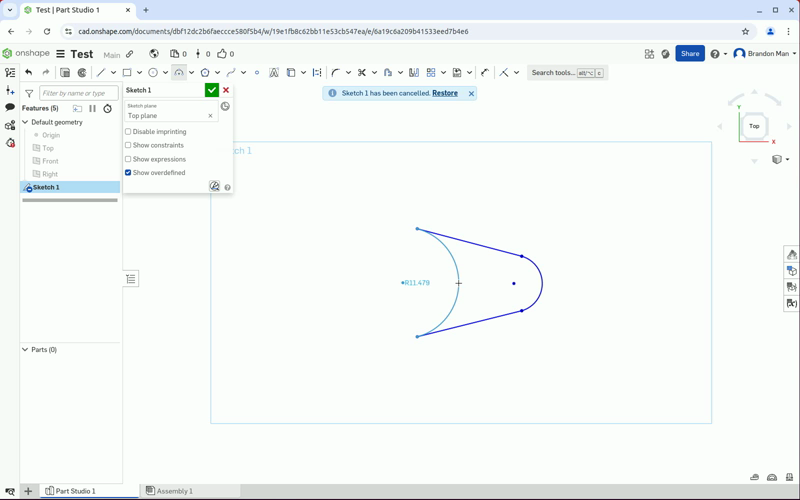
key(esc)
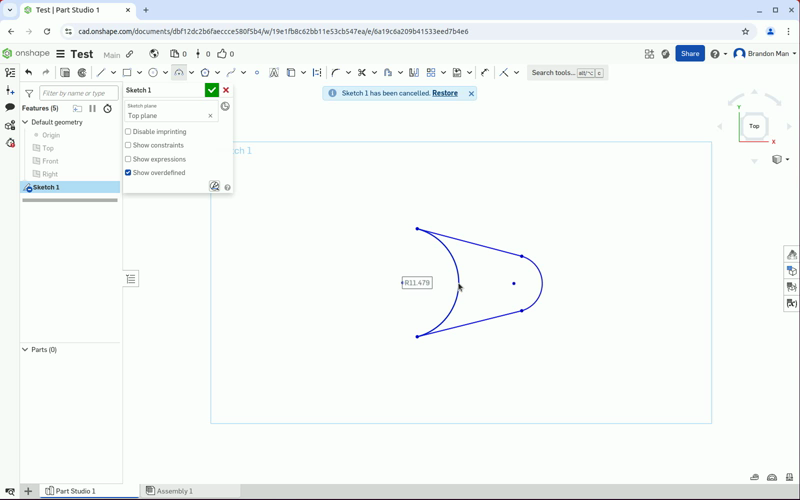
key(c)
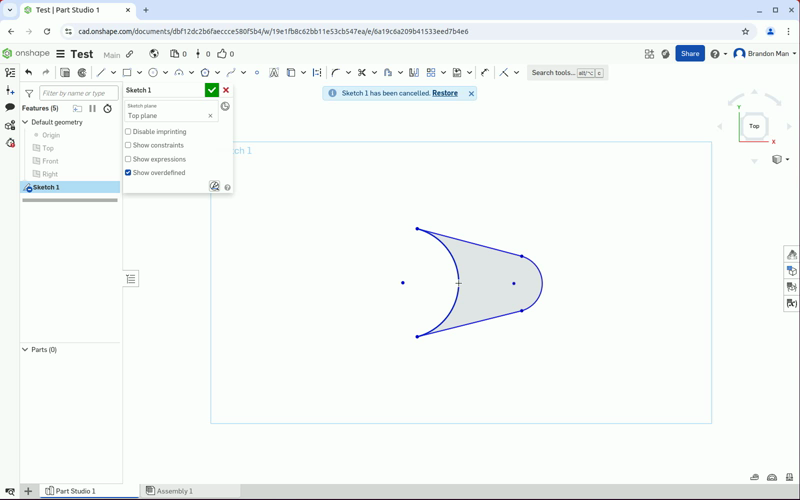
key_down(shift)
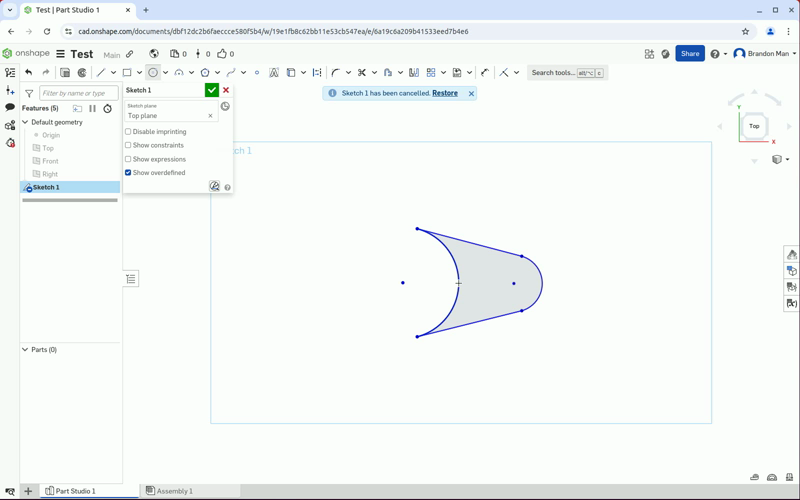
mouse_move(515, 282)
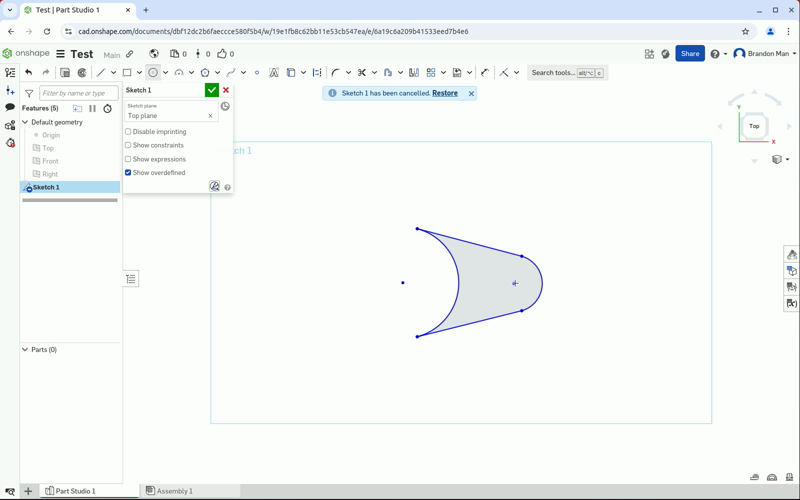
scroll(6)
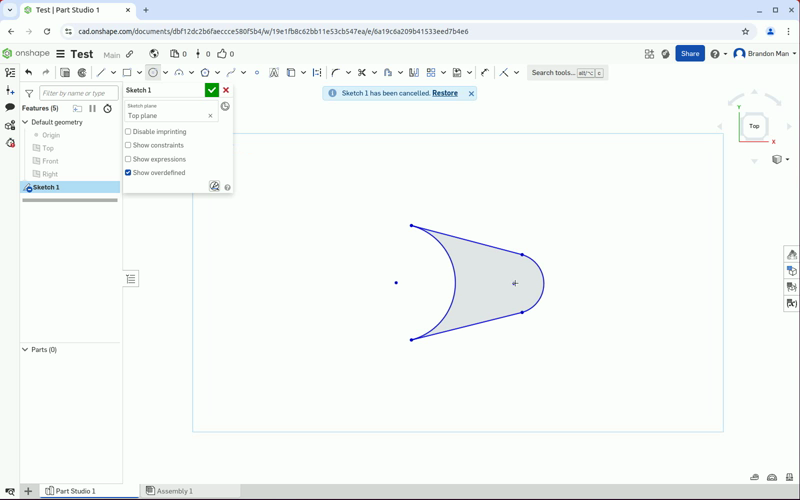
scroll(6)
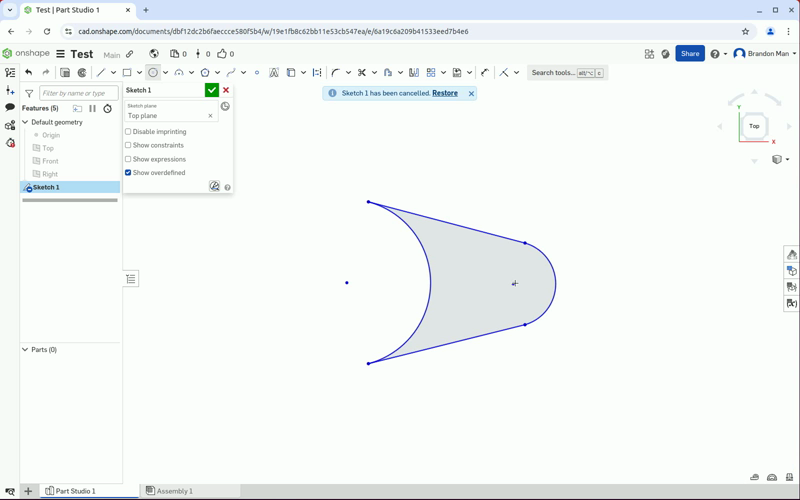
scroll(6)
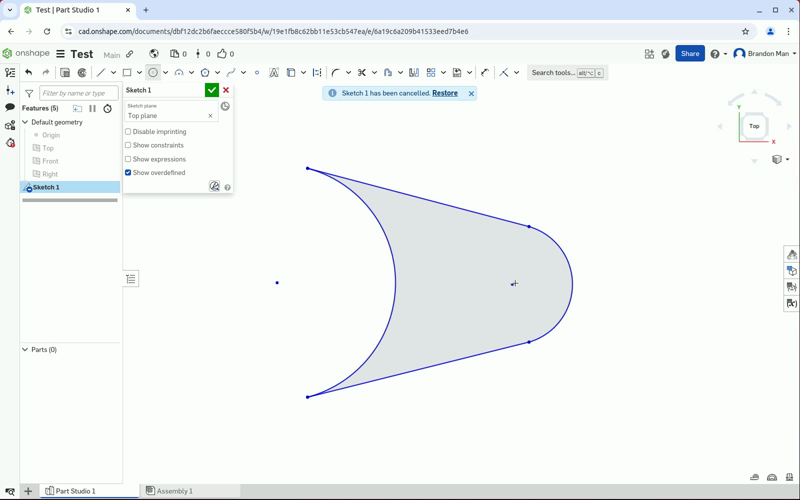
scroll(6)
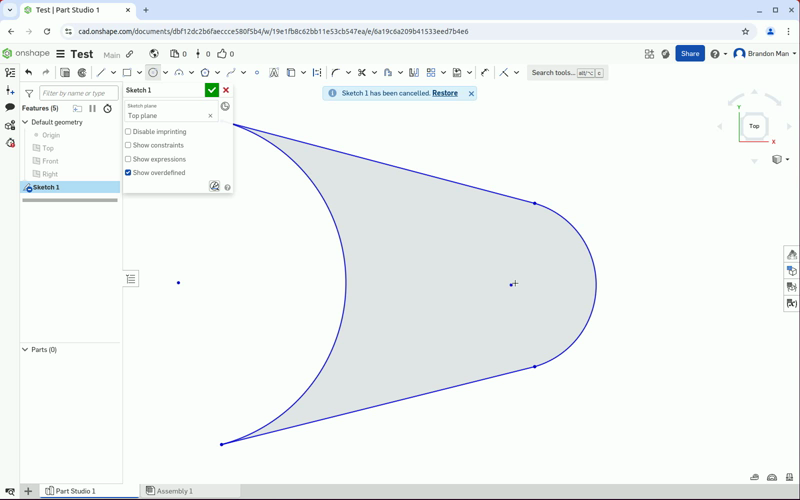
scroll(6)
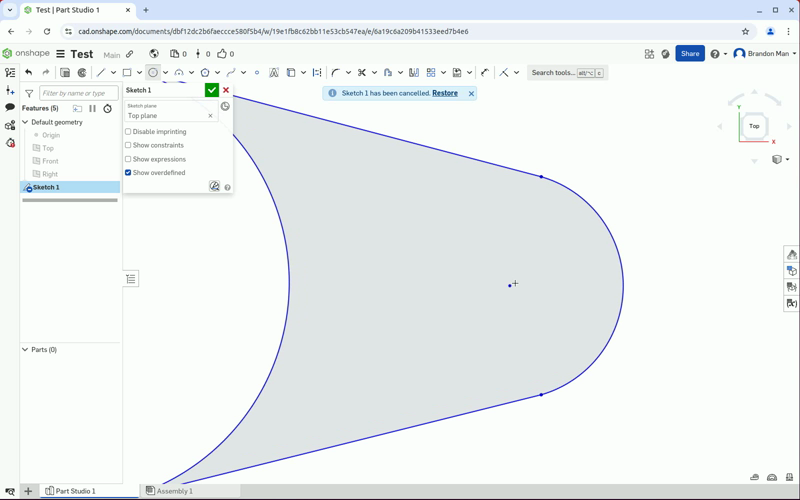
scroll(6)
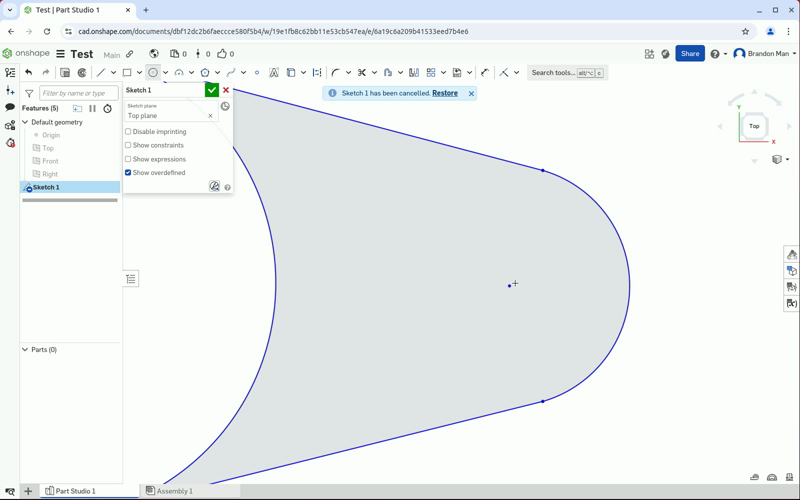
scroll(6)
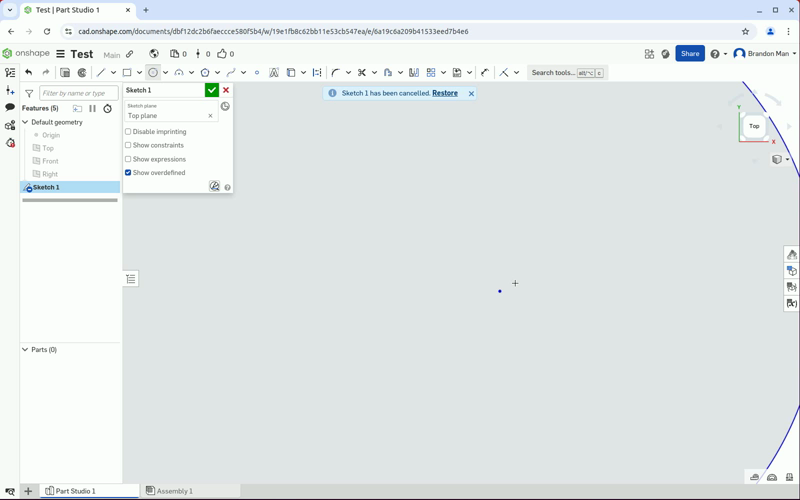
click(515, 282)
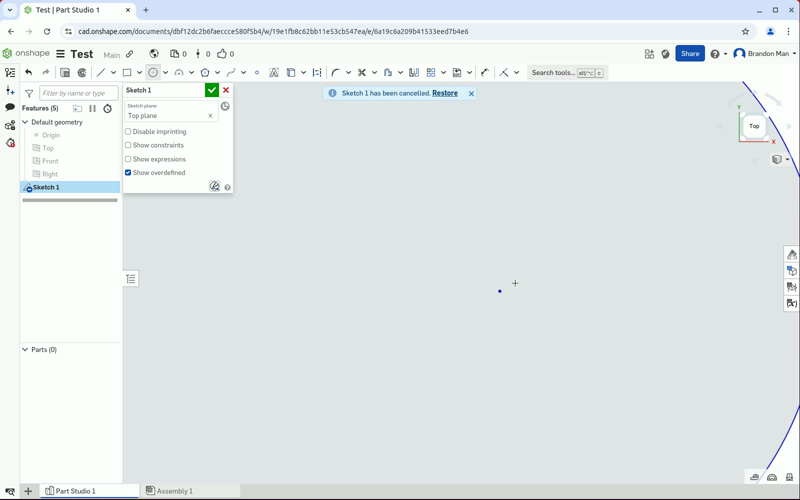
scroll(-6)
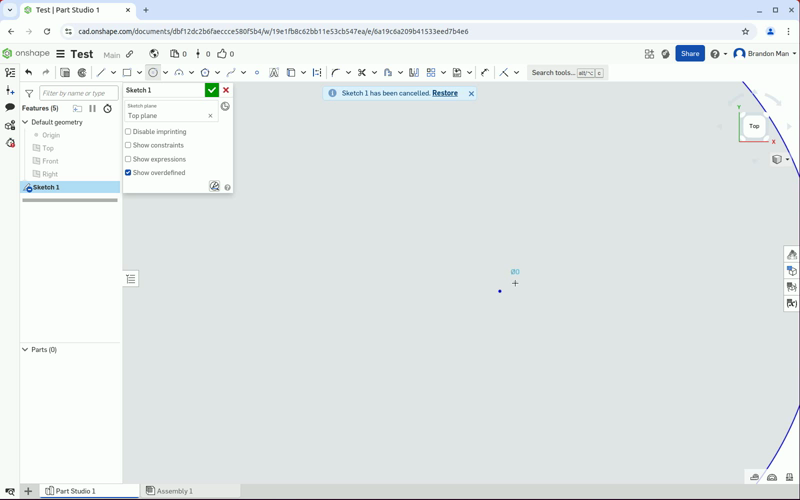
scroll(-6)
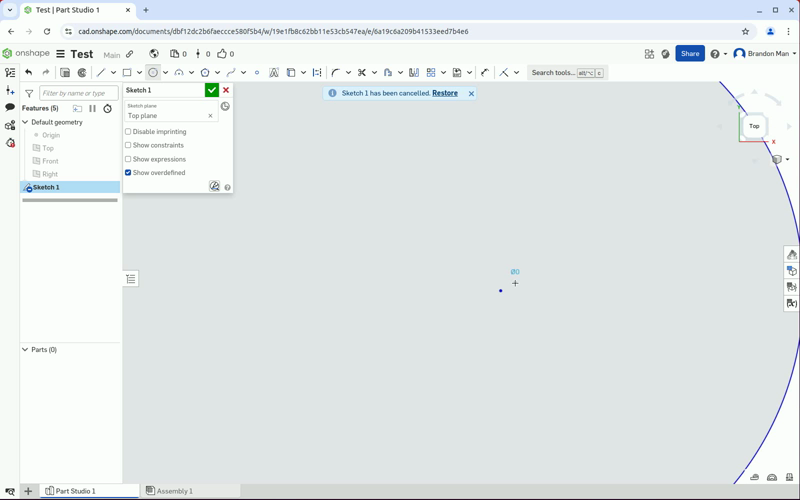
scroll(-6)
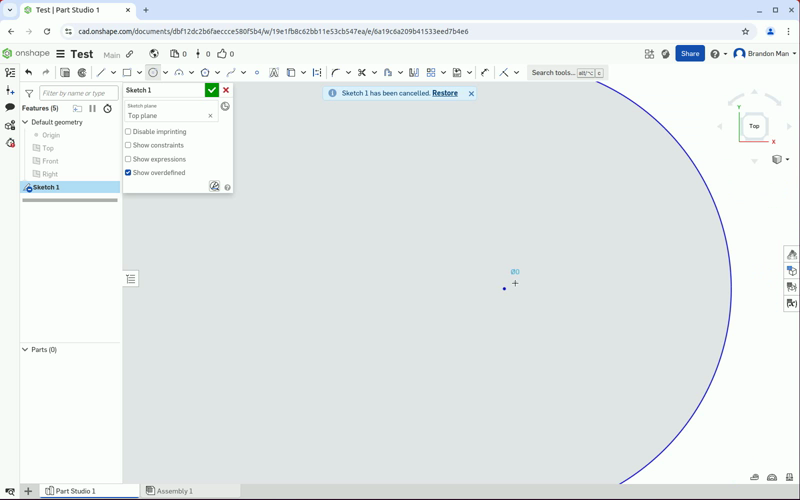
scroll(-6)
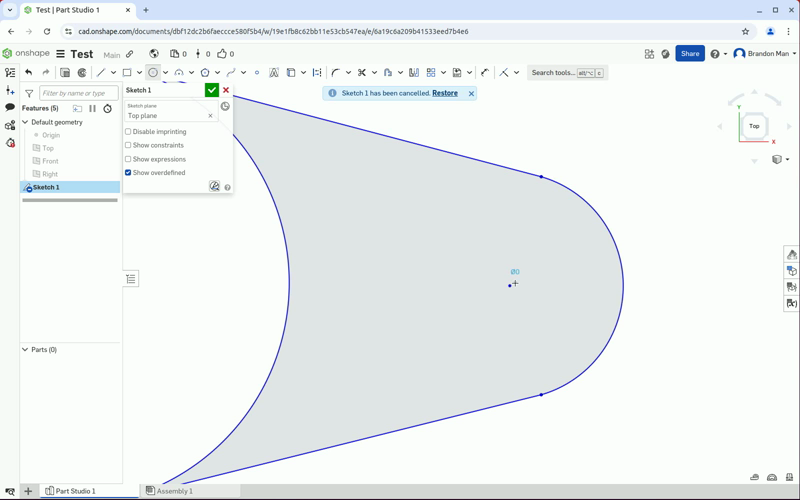
scroll(-6)
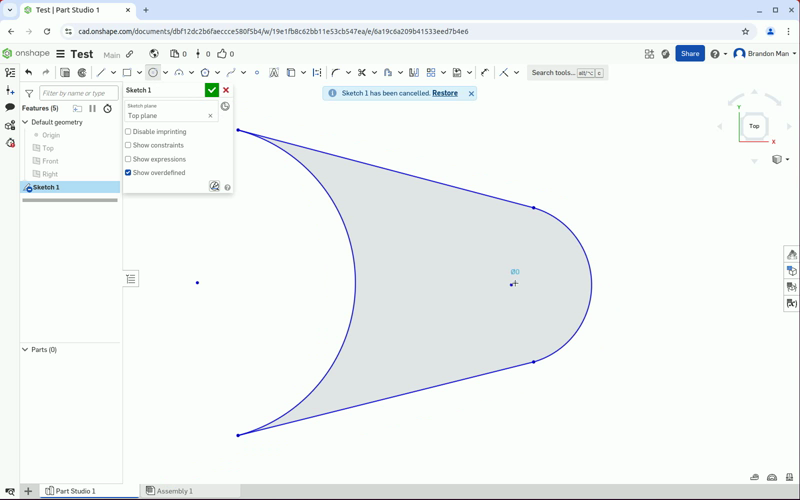
scroll(-6)
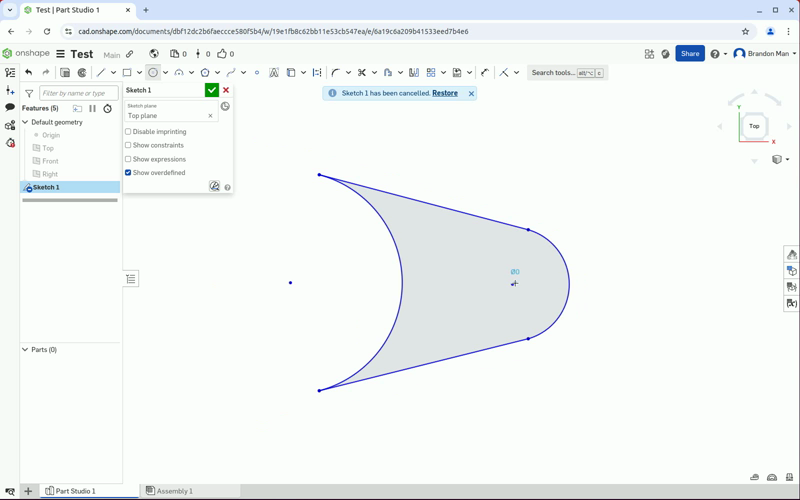
scroll(-6)
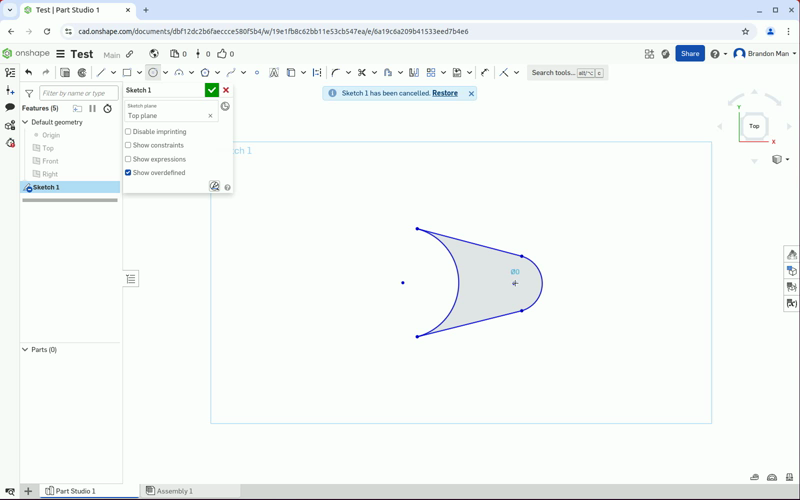
key_up(shift)
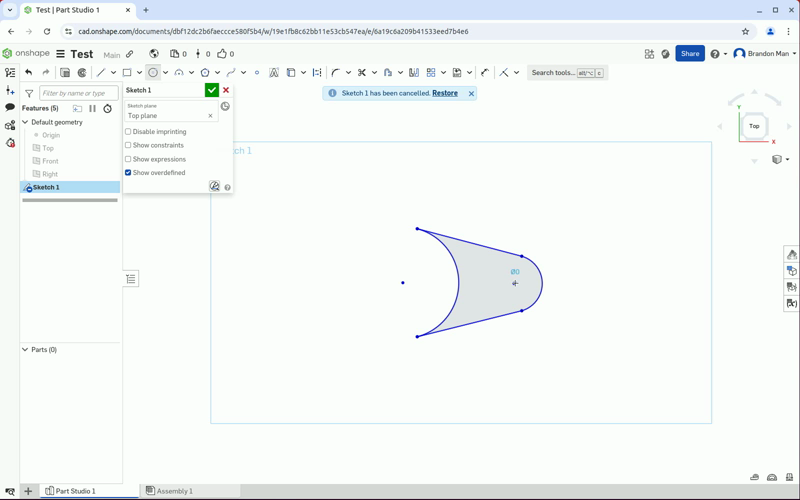
mouse_move(529, 282)
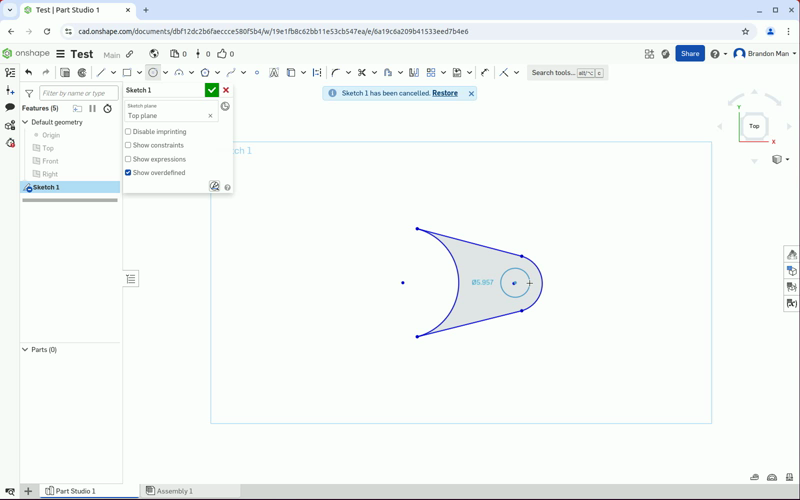
click(529, 282)
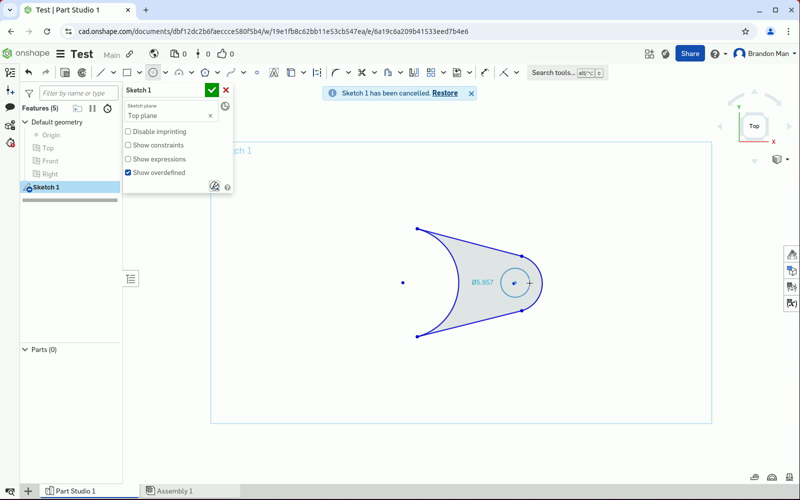
key(esc)
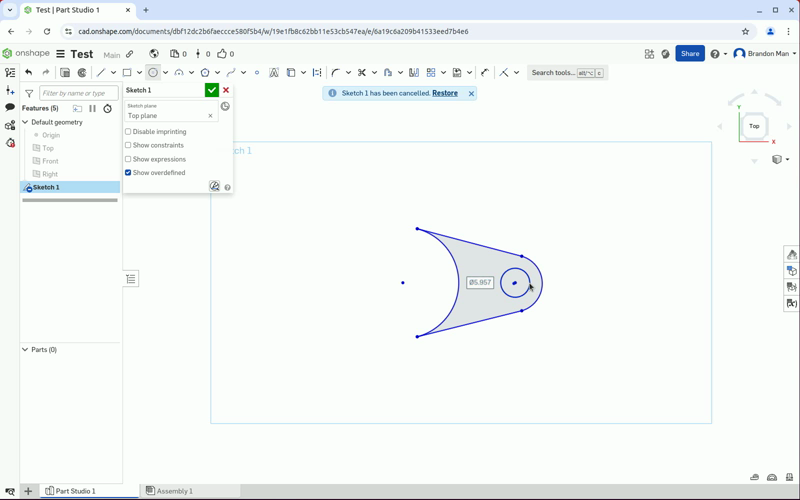
mouse_move(468, 320)
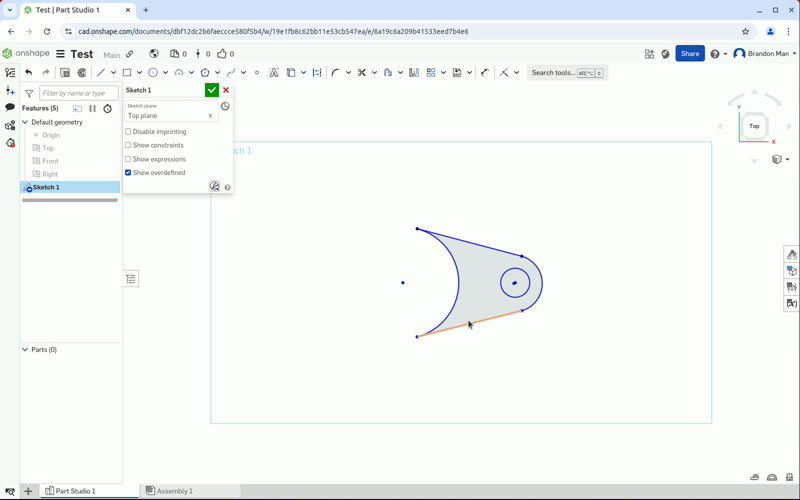
click(468, 320)
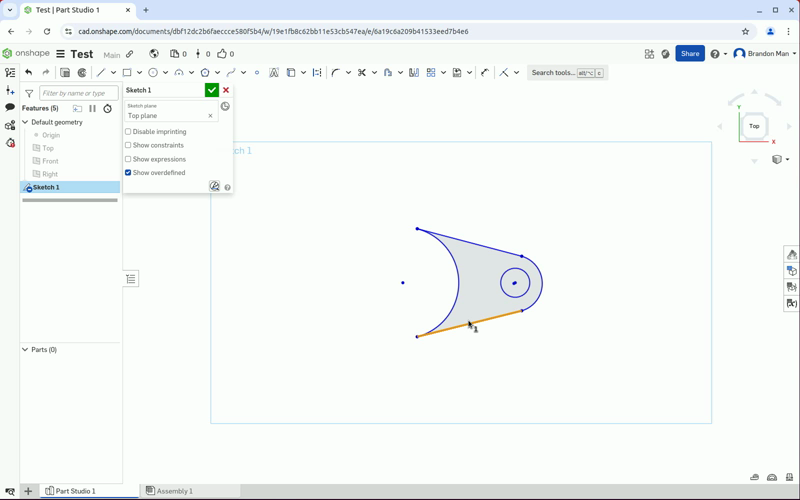
mouse_move(73, 352)
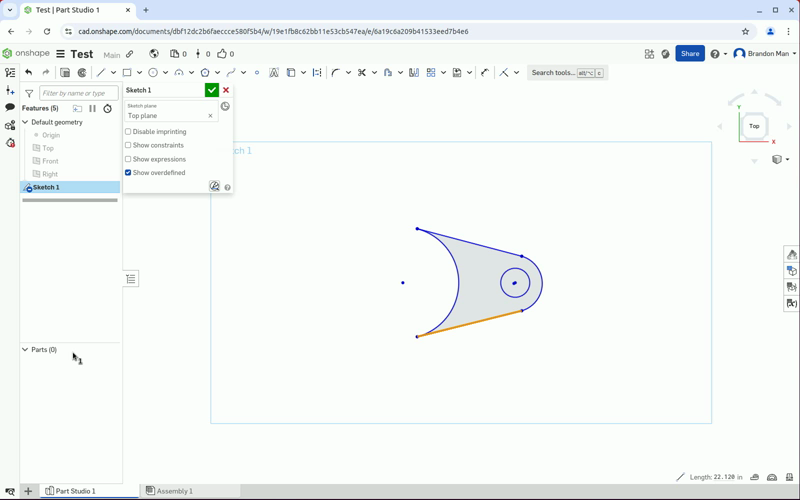
key(shift+y)
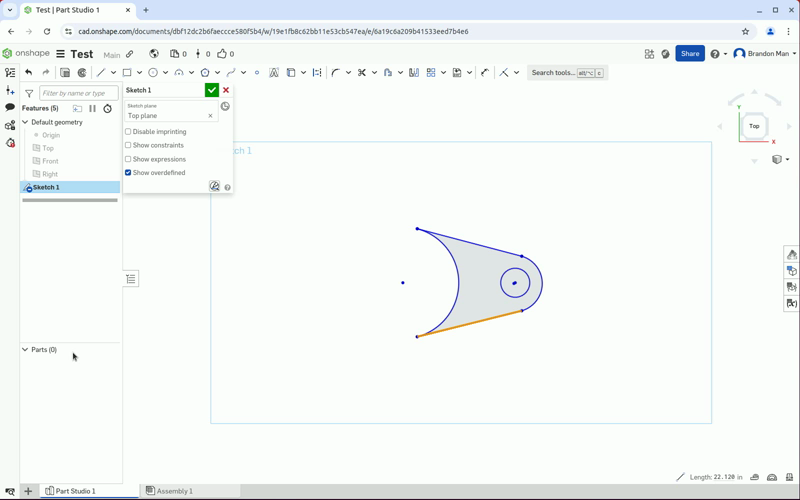
key(shift+e)
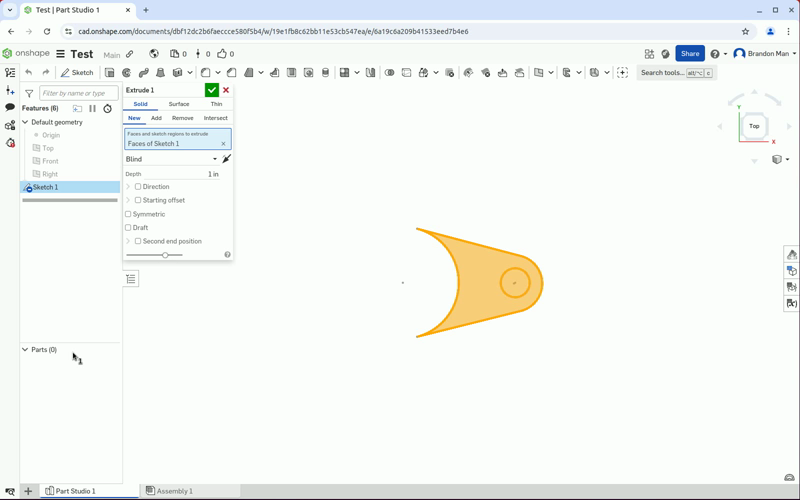
mouse_move(143, 106)
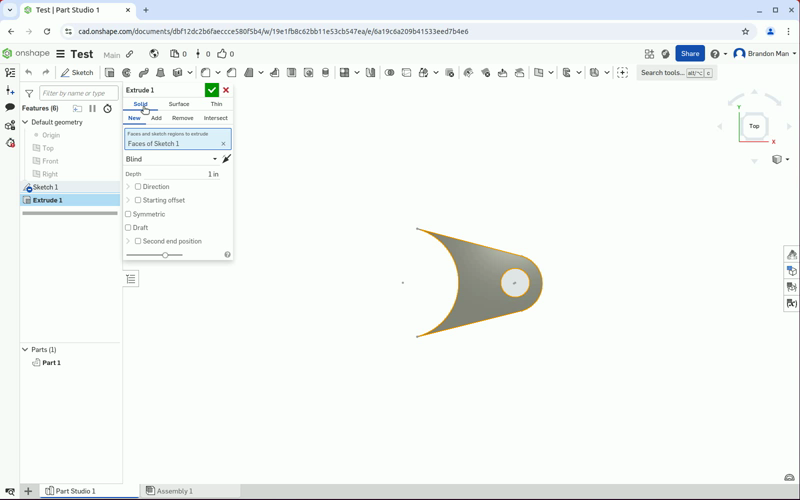
click(143, 106)
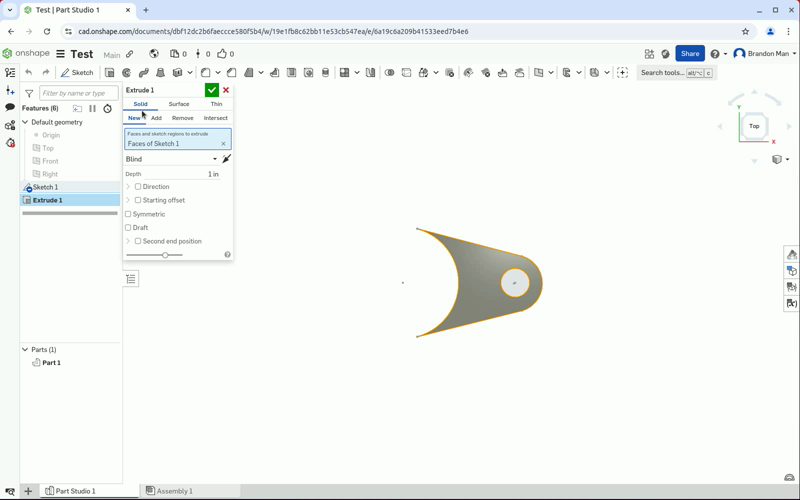
mouse_move(137, 120)
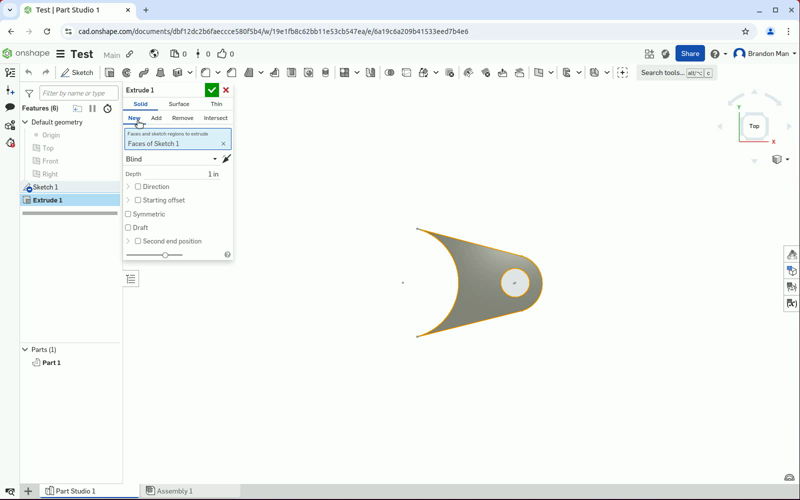
click(137, 120)
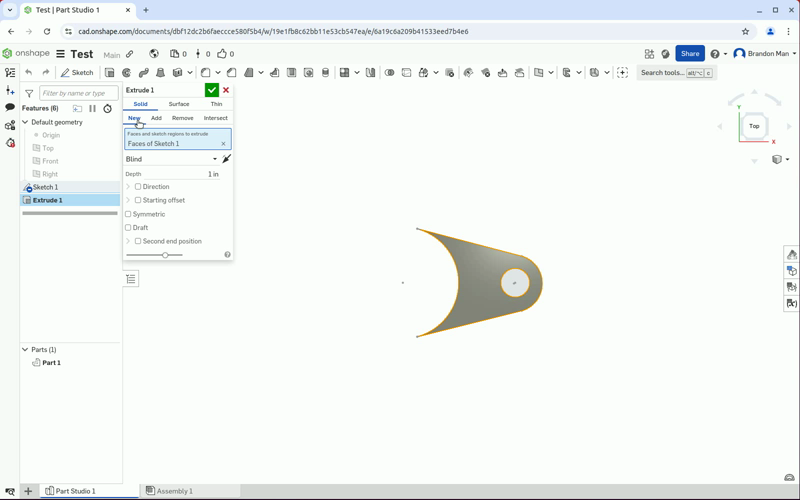
key(tab, 4)
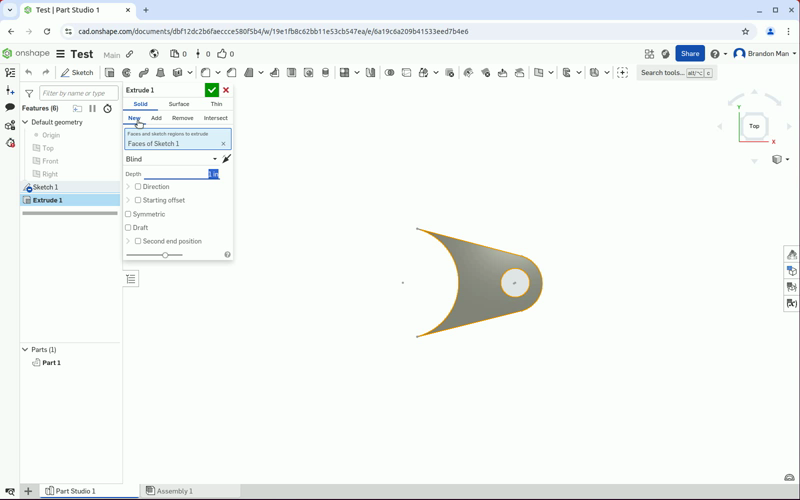
text(8.666)
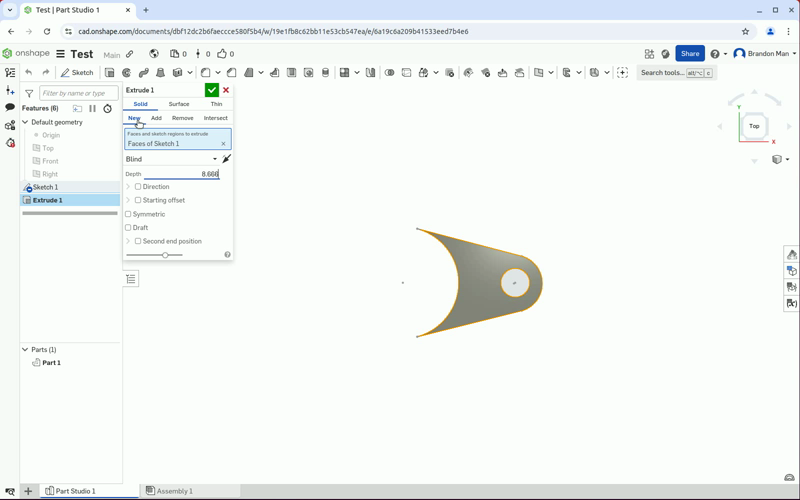
key(enter)
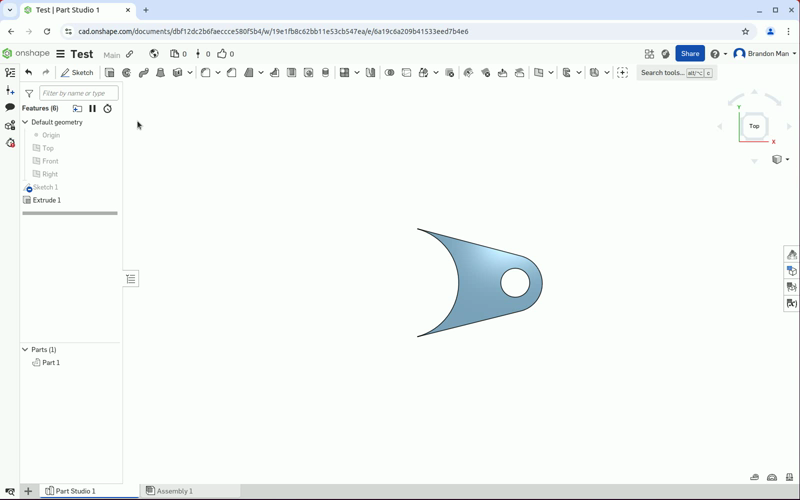
key(shift+h)
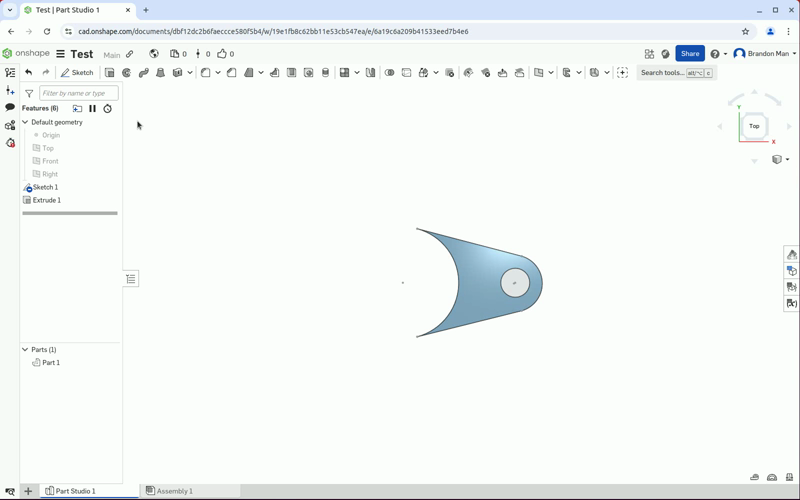
key(shift+h)
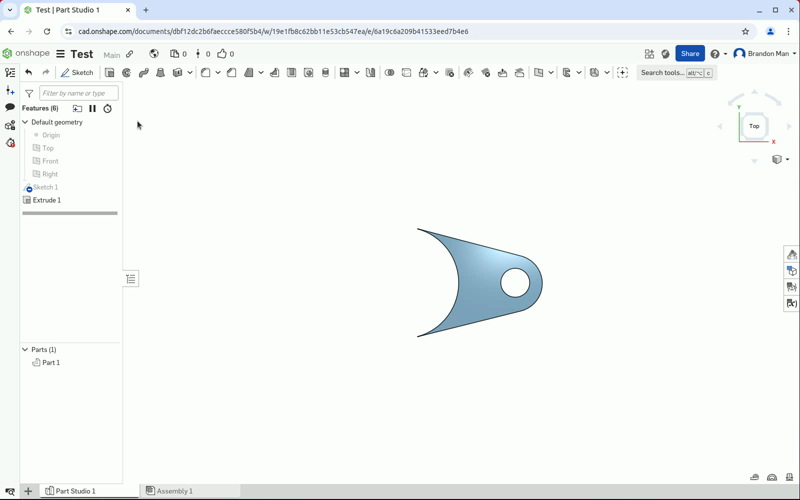
mouse_move(73, 189)
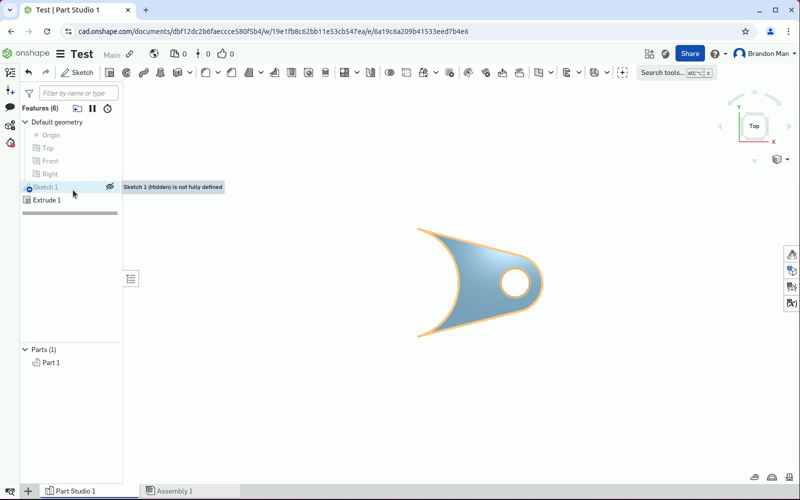
click(73, 189)
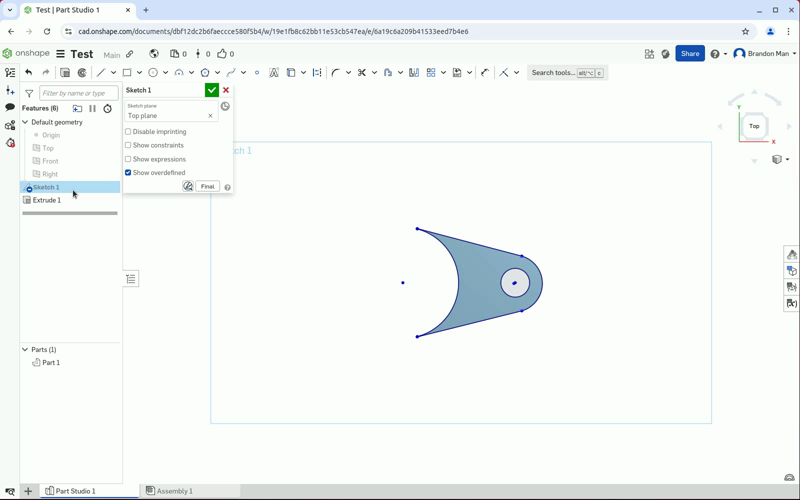
mouse_move(229, 92)
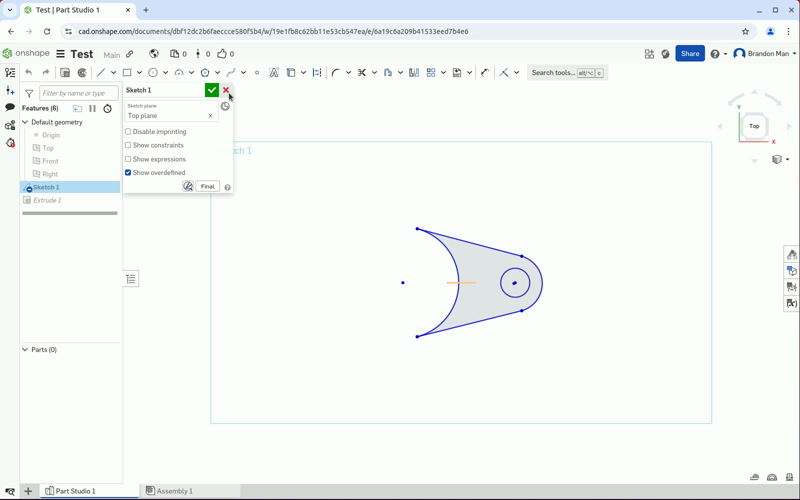
click(229, 92)
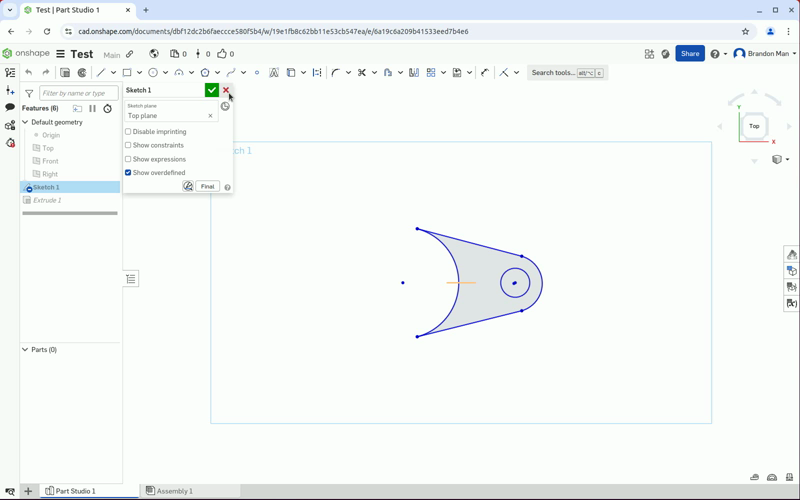
key(shift+s)
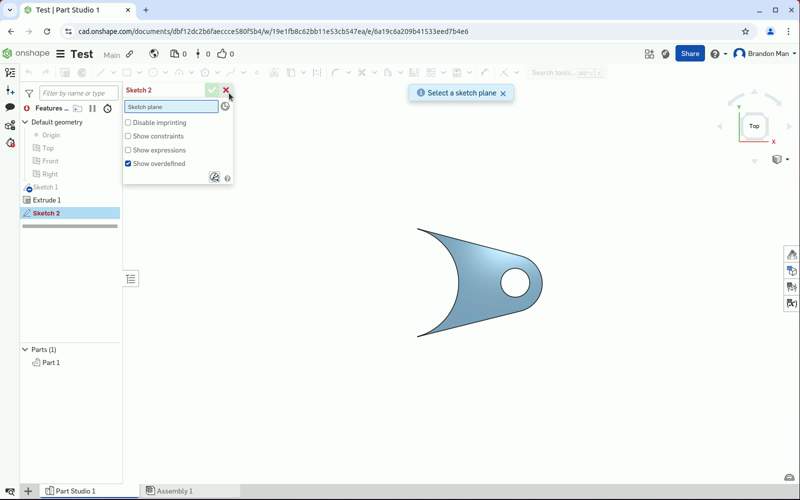
mouse_move(73, 150)
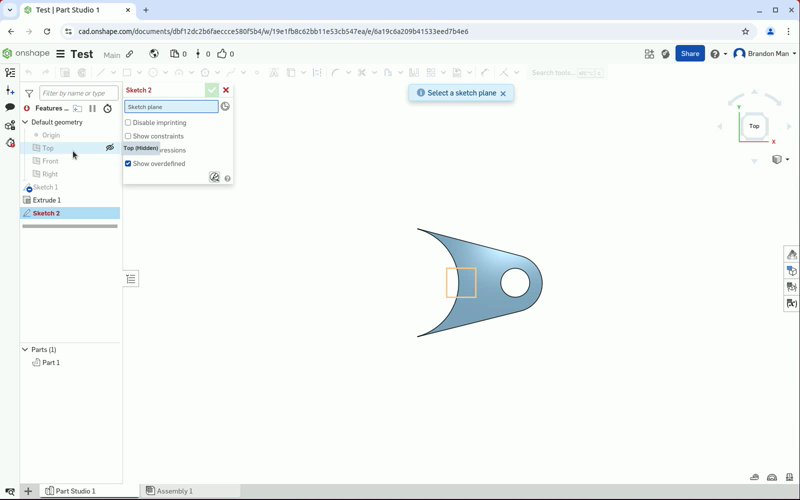
click(73, 150)
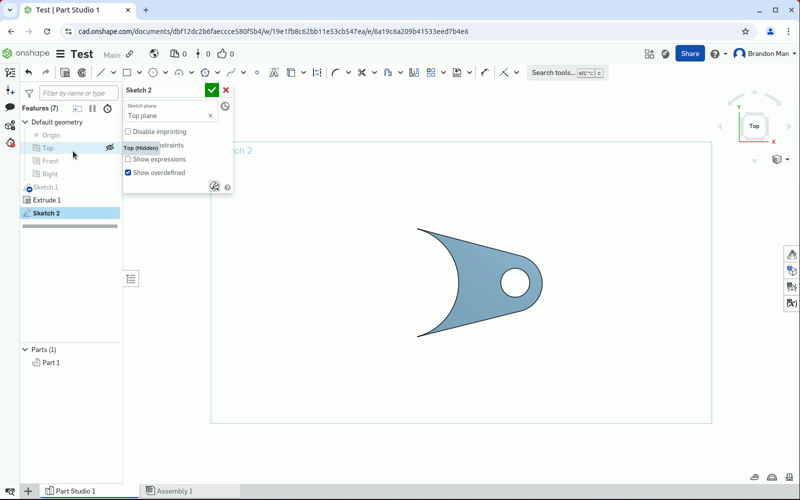
mouse_move(73, 352)
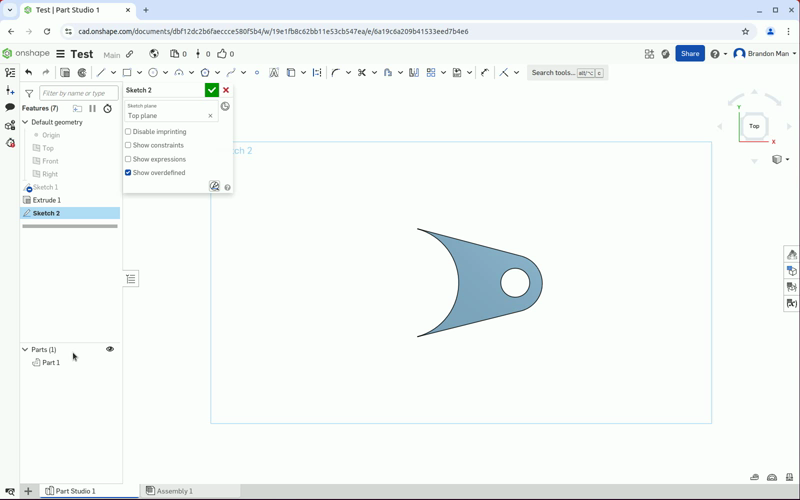
key(y)
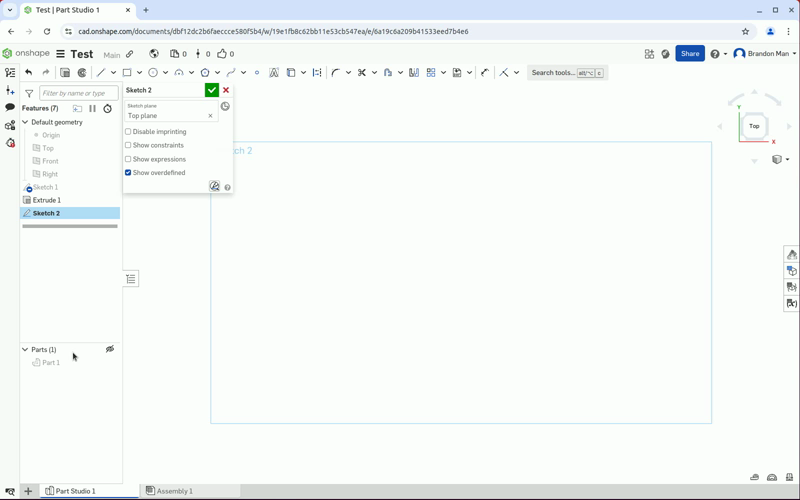
key(c)
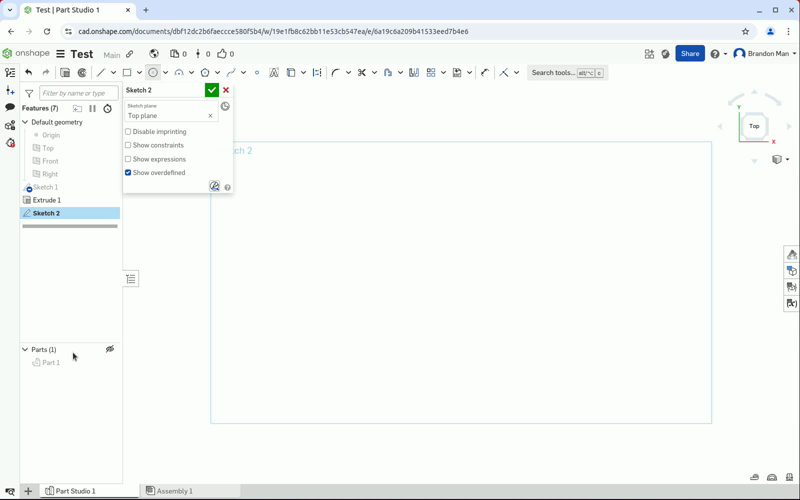
key_down(shift)
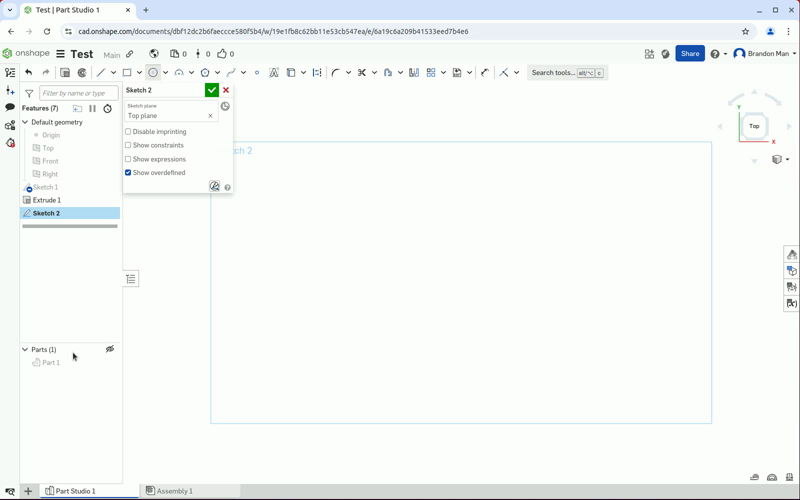
mouse_move(404, 282)
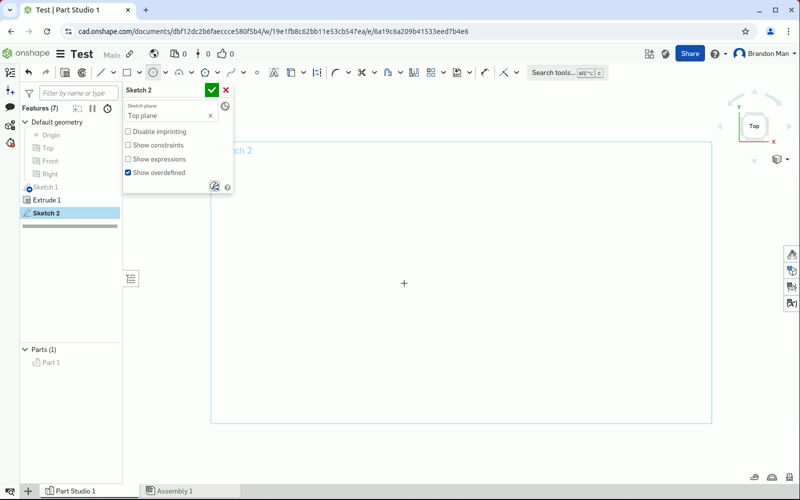
click(404, 282)
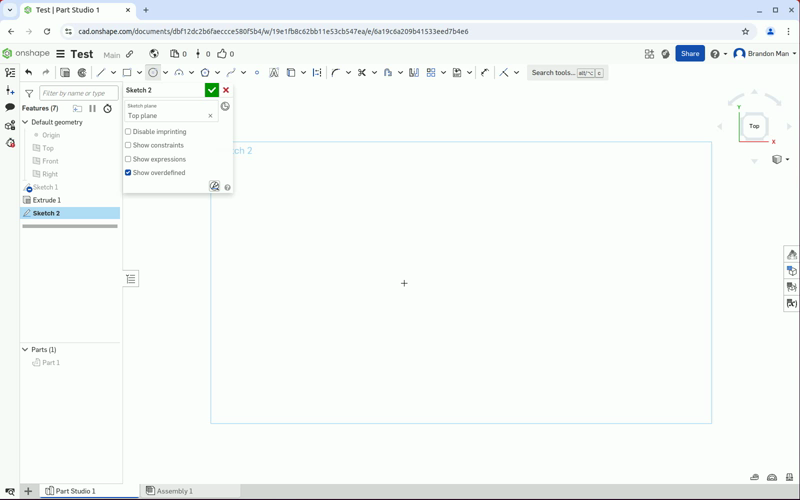
key_up(shift)
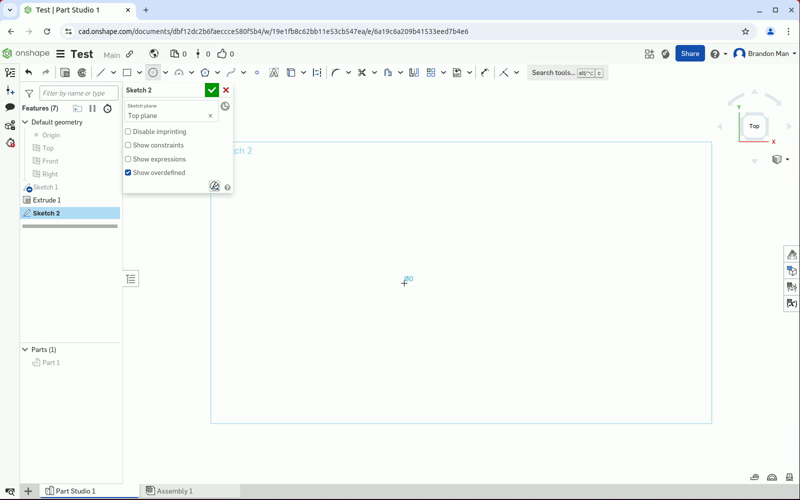
mouse_move(459, 282)
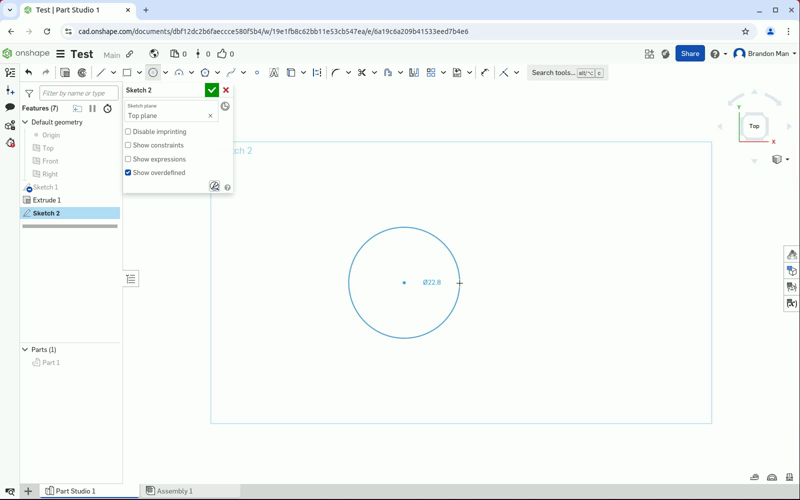
click(459, 282)
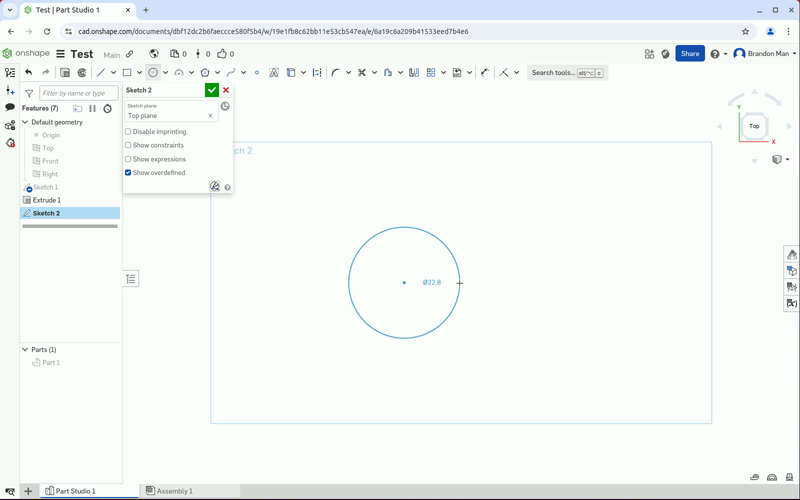
key(esc)
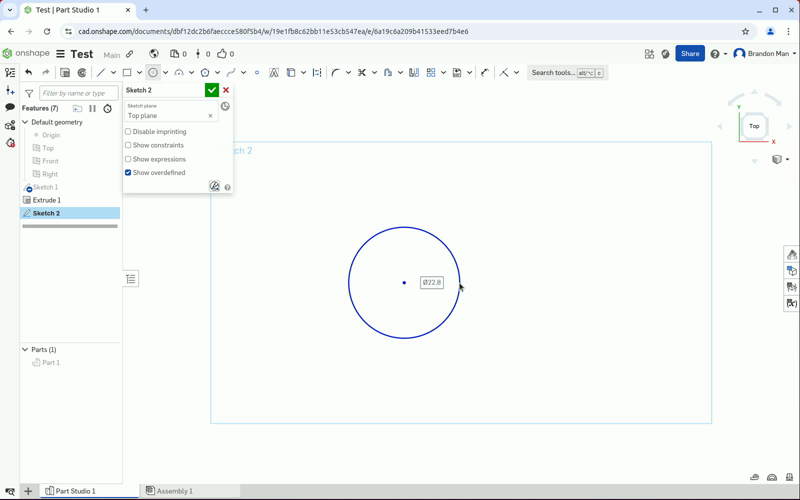
key(c)
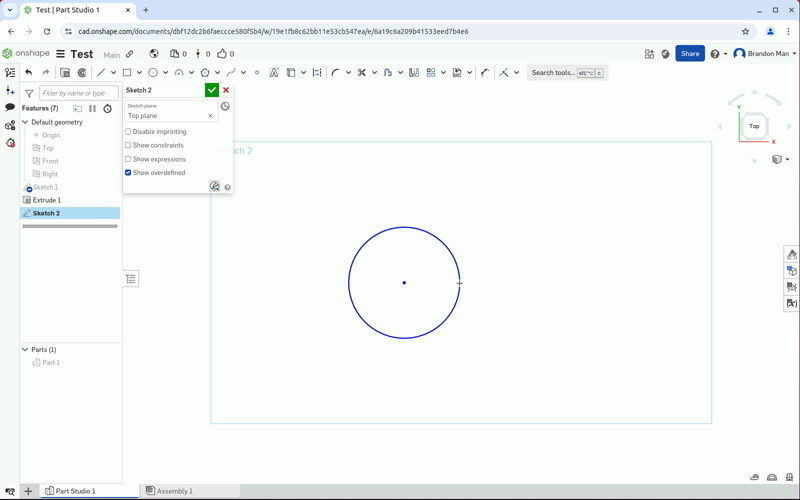
key_down(shift)
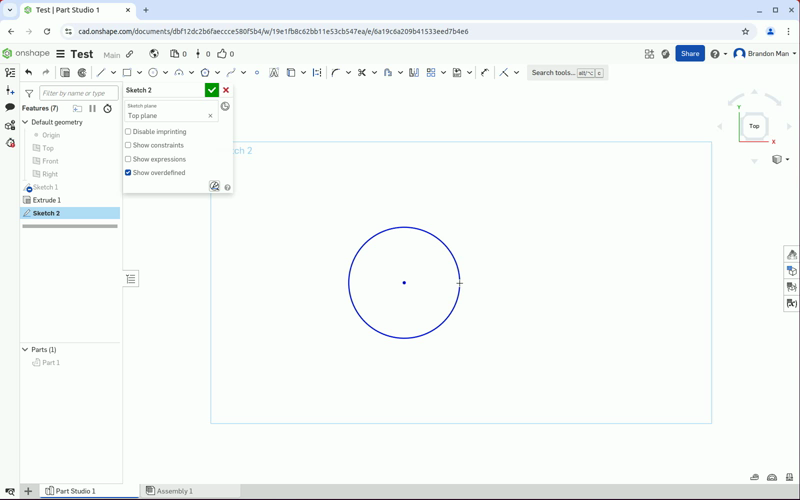
mouse_move(404, 282)
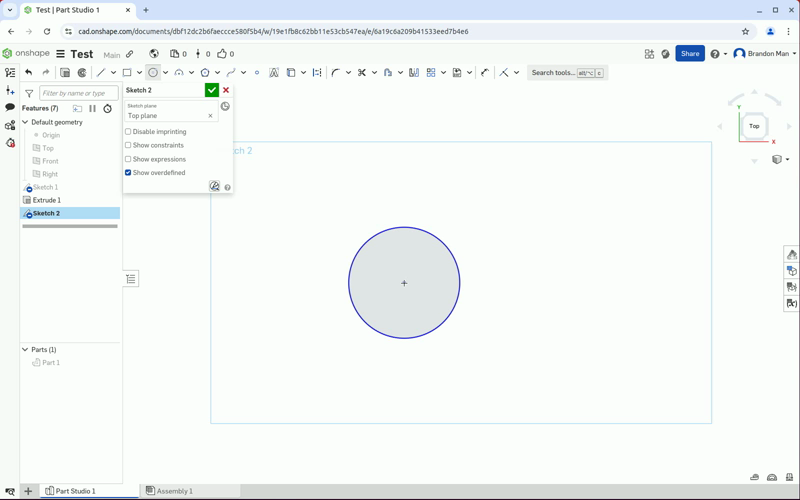
click(404, 282)
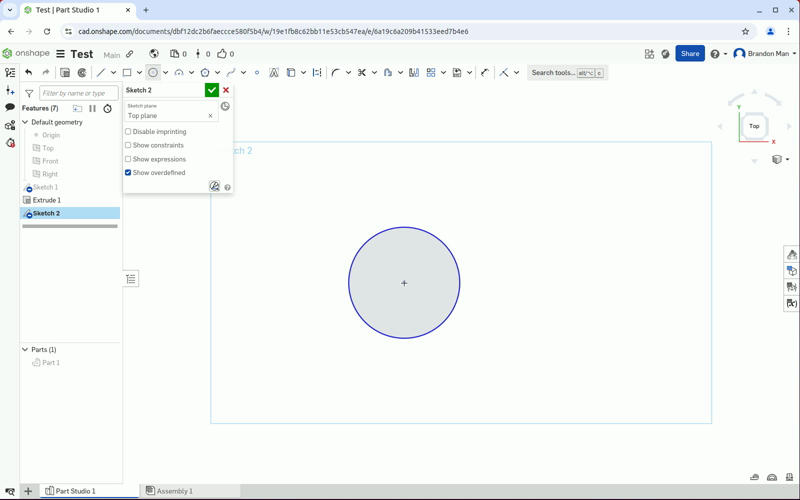
key_up(shift)
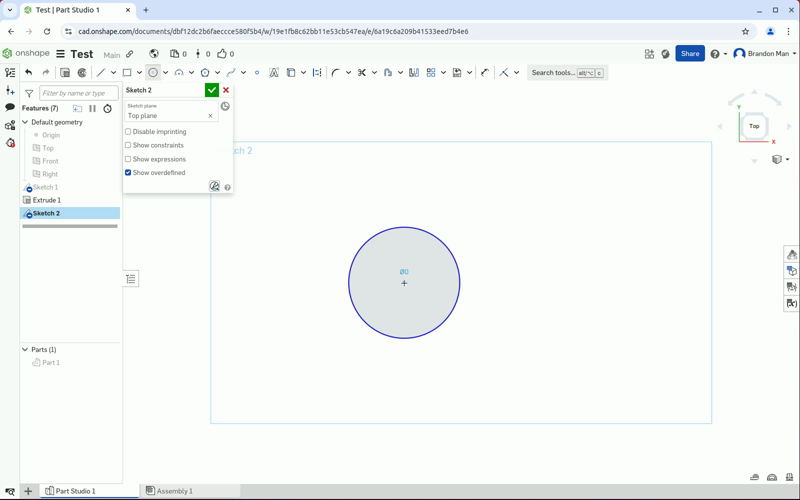
mouse_move(437, 282)
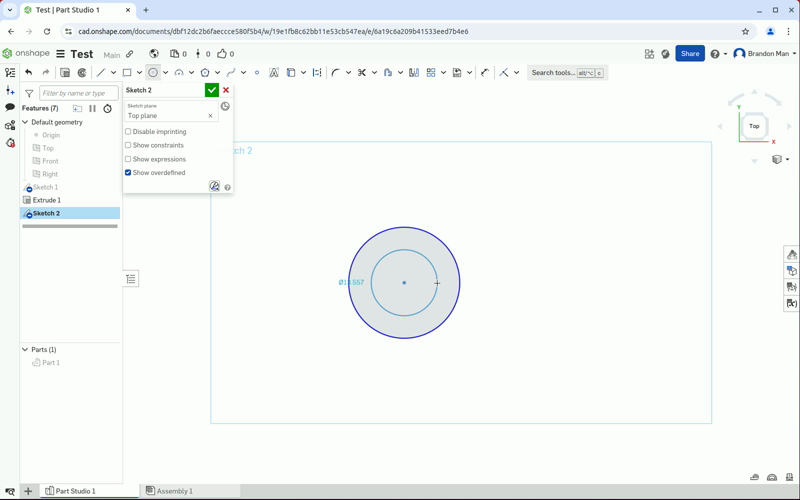
click(437, 282)
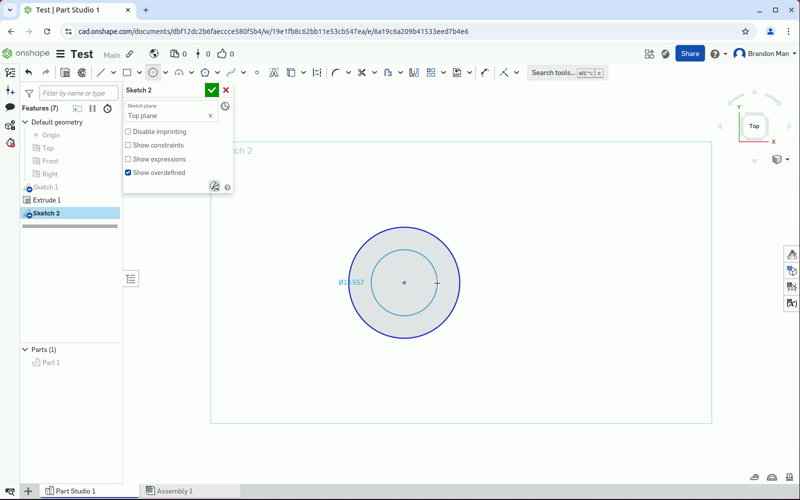
key(esc)
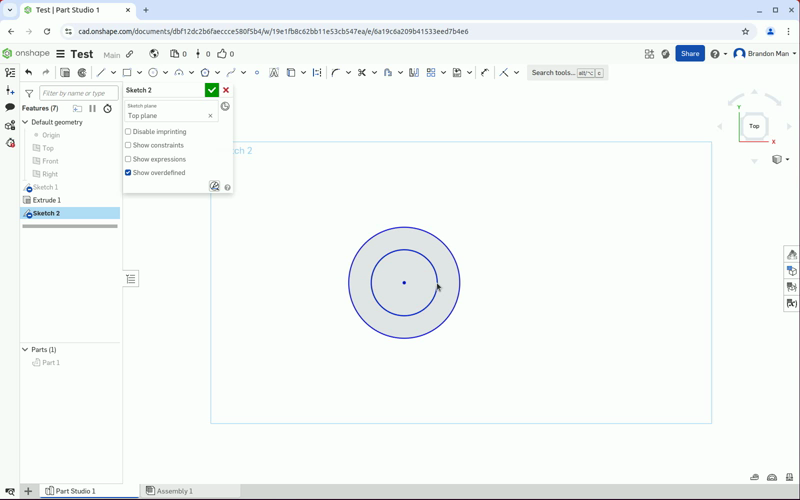
mouse_move(424, 248)
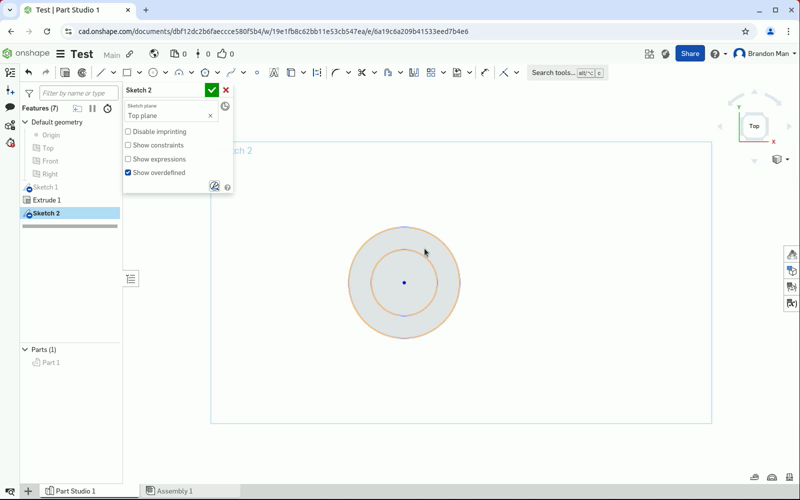
click(424, 248)
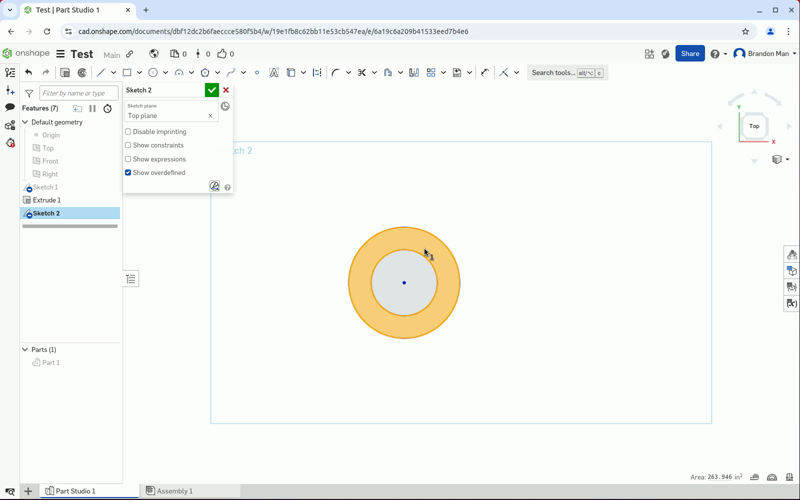
mouse_move(73, 352)
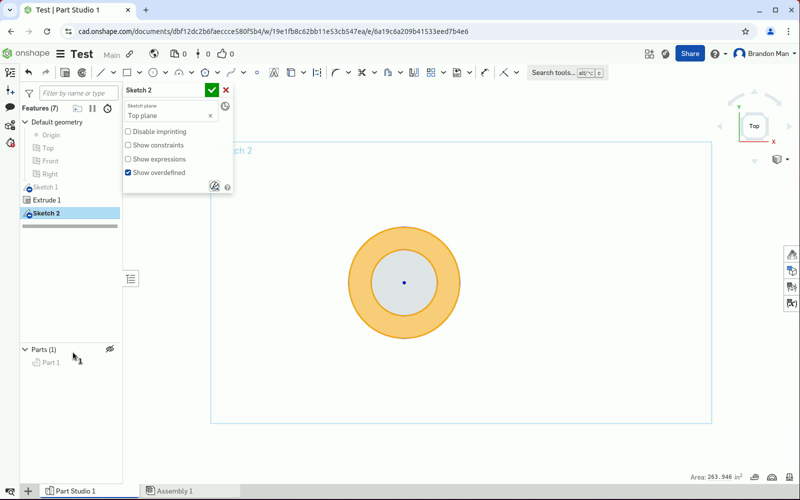
key(shift+y)
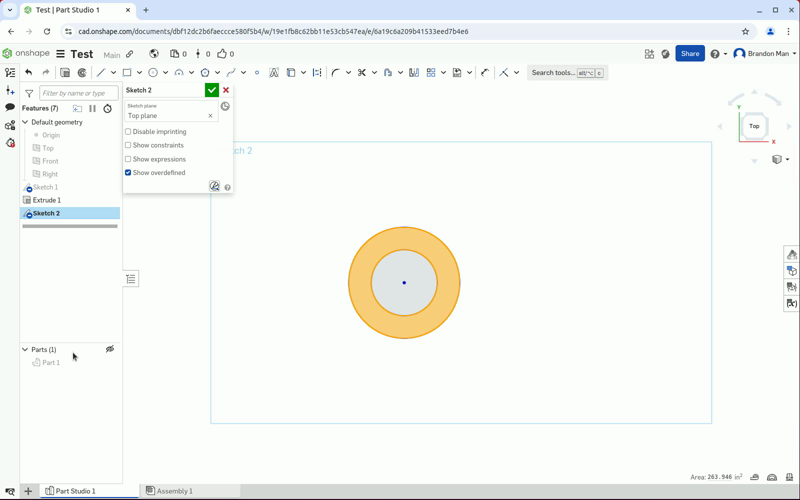
key(shift+e)
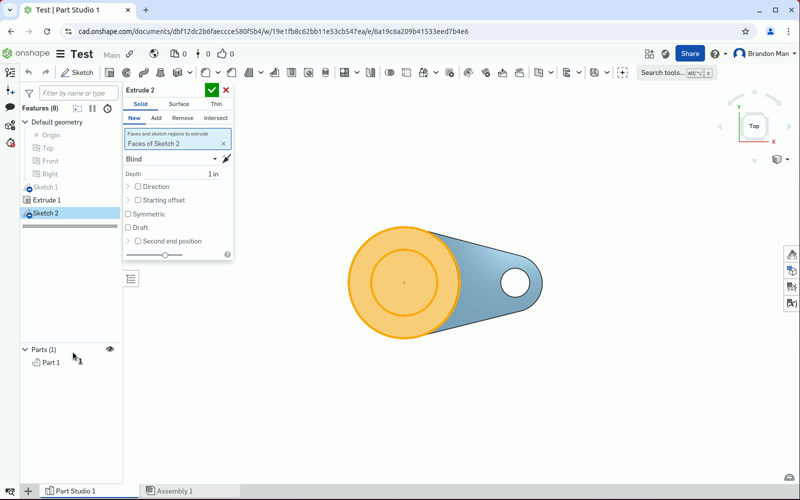
mouse_move(143, 106)
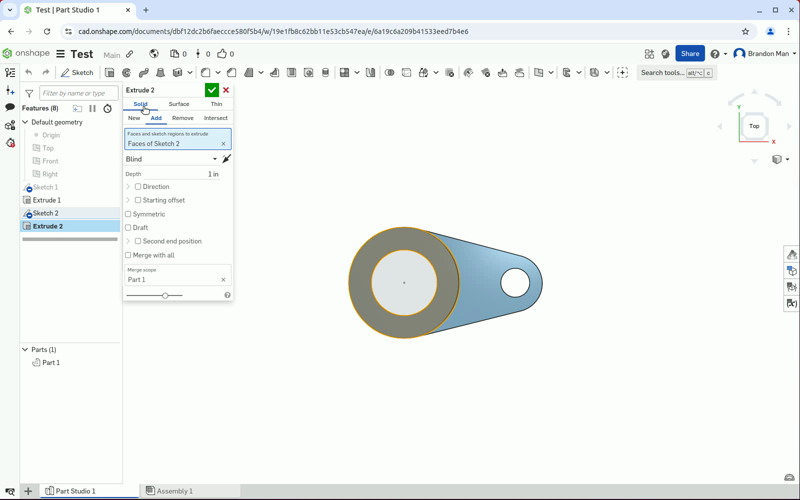
click(143, 106)
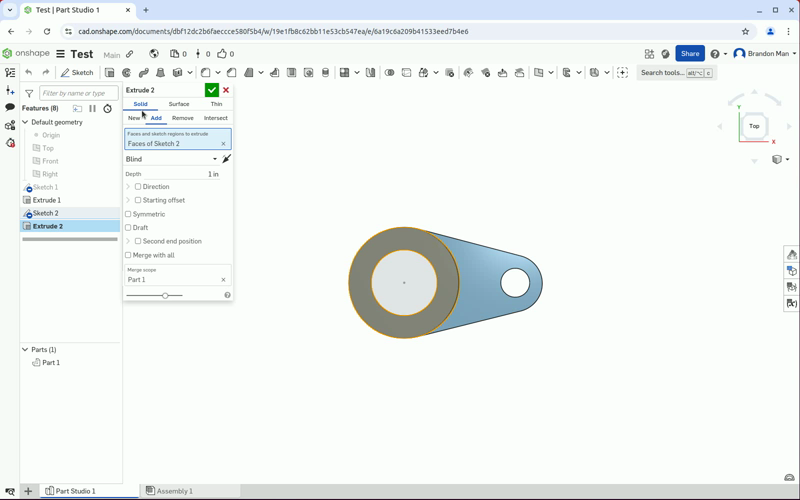
mouse_move(137, 120)
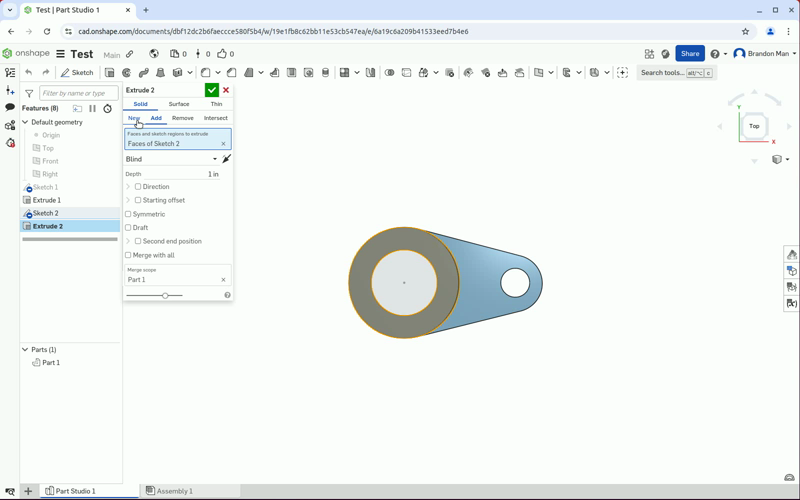
click(137, 120)
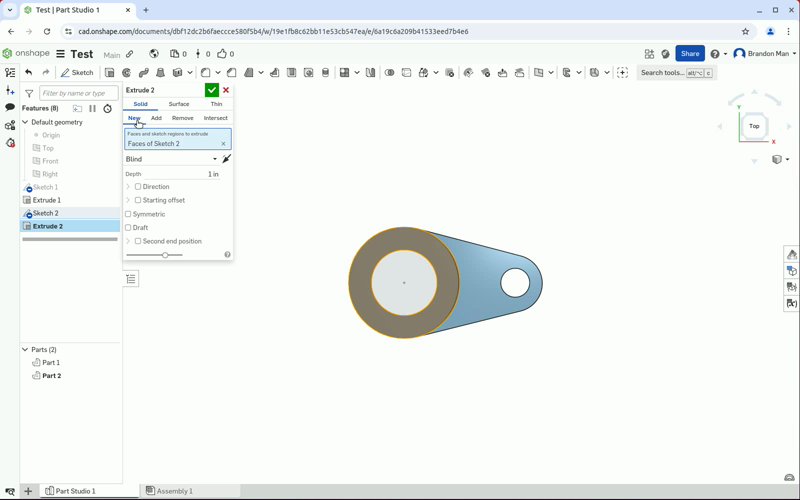
key(tab, 4)
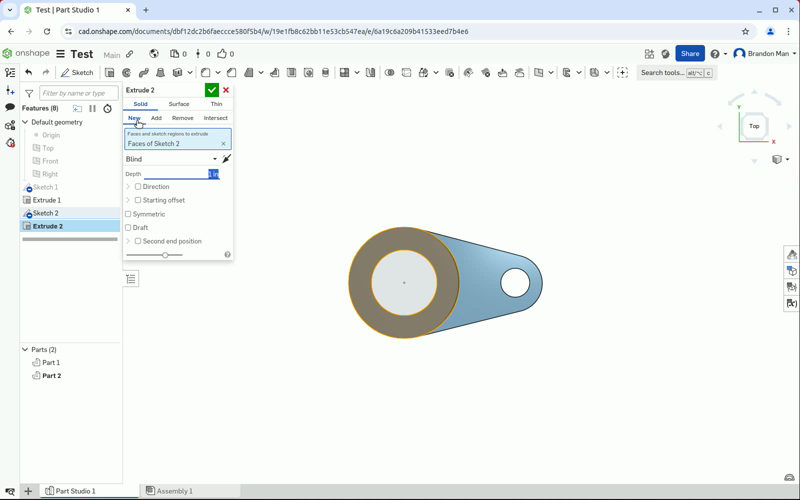
text(17.09)
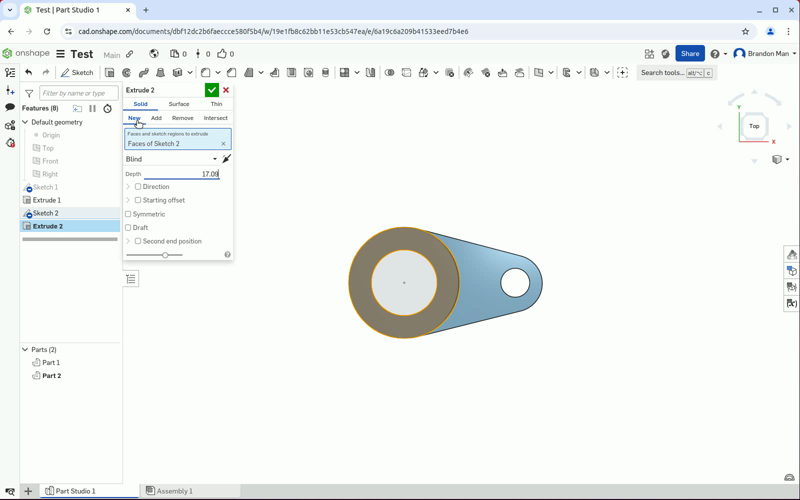
key(enter)
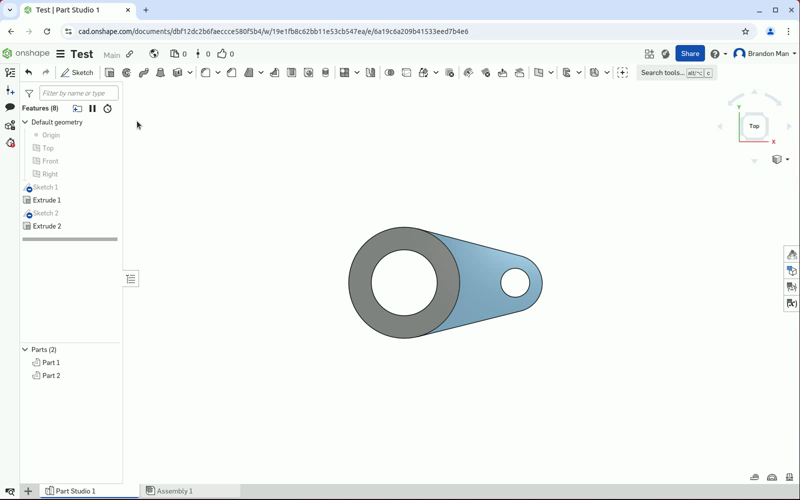
key(shift+h)
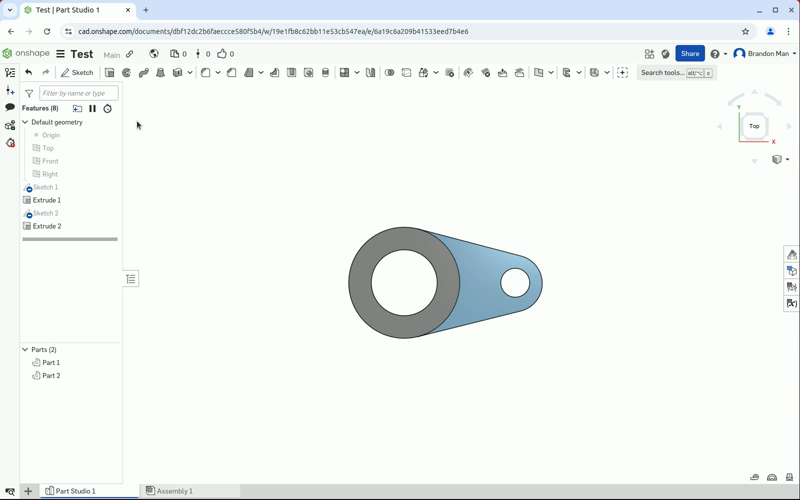
key(shift+h)
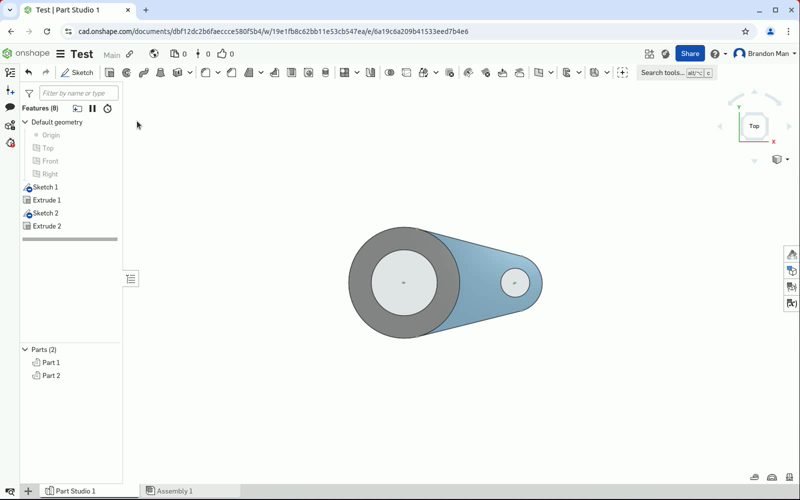
key(shift+7)
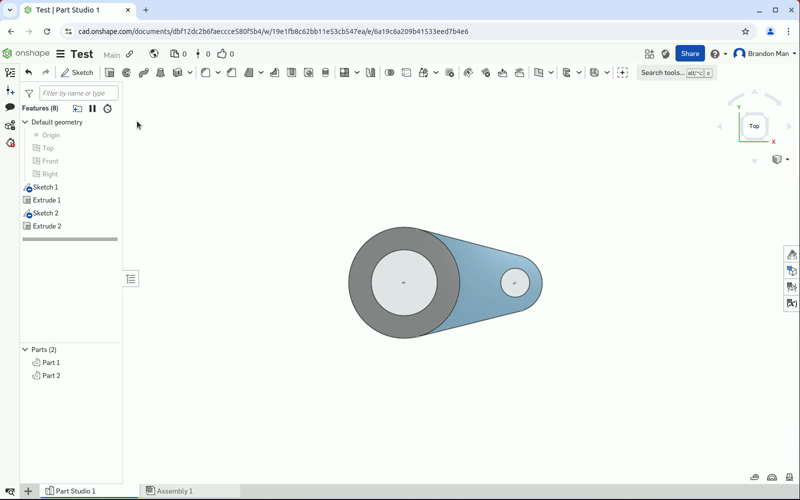
key(up, 3)
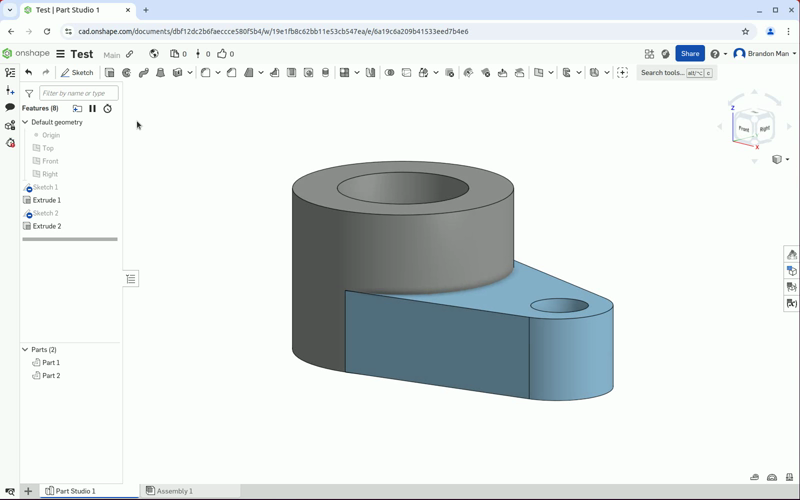
key(left, 3)
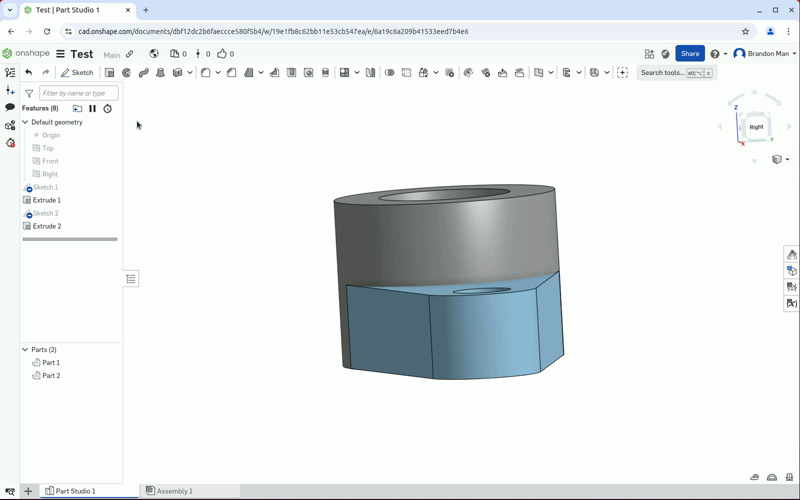
key(right, 3)
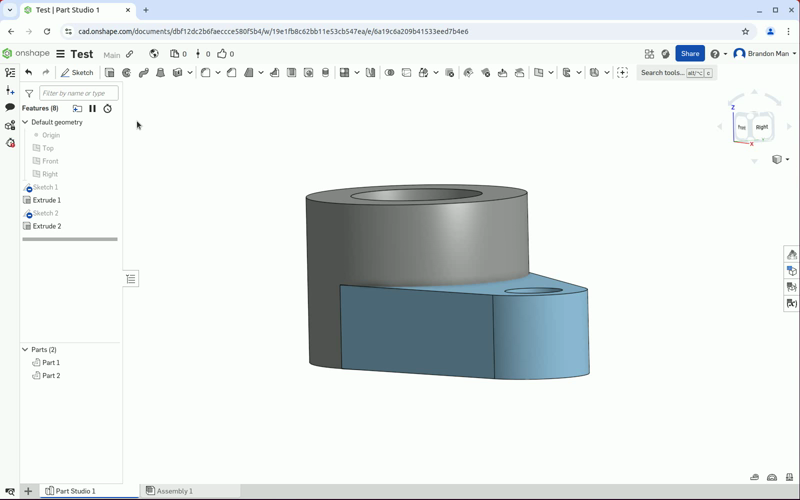
key(down, 3)
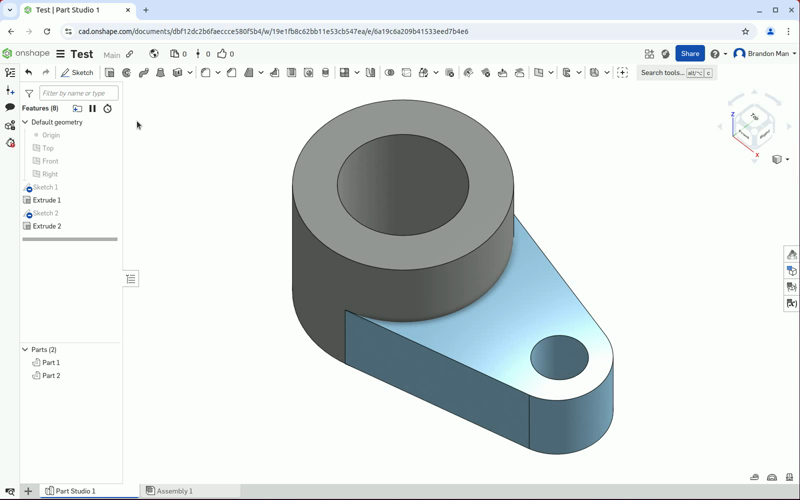
mouse_move(73, 189)
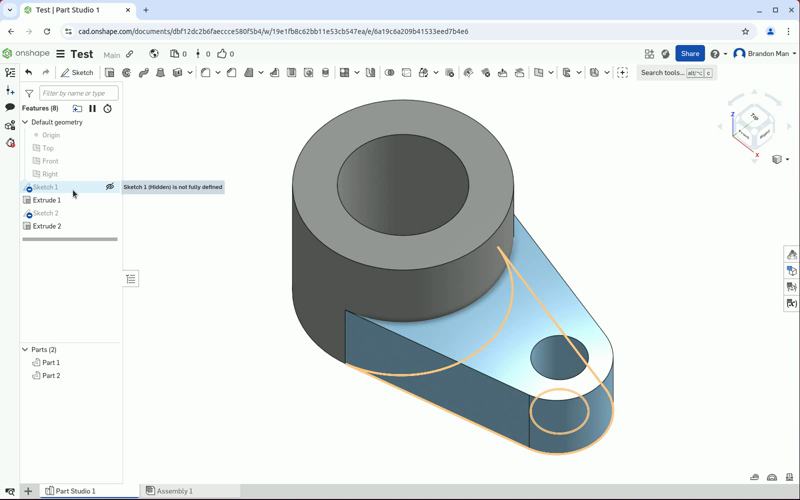
click(73, 189)